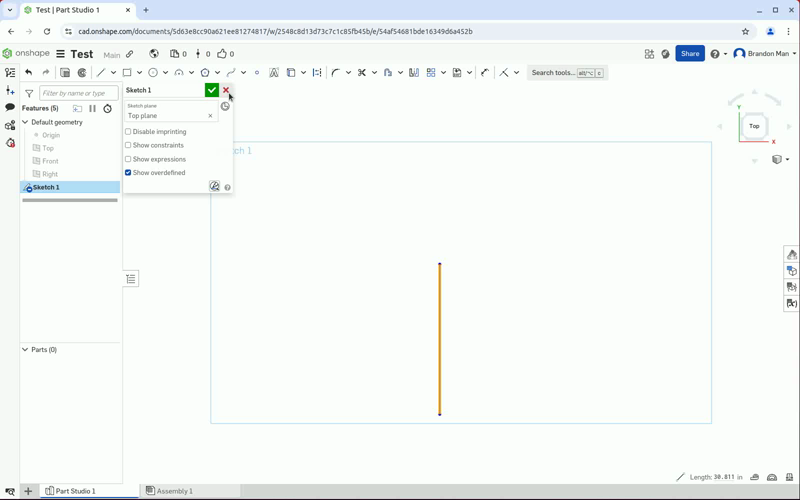
key(shift+h)
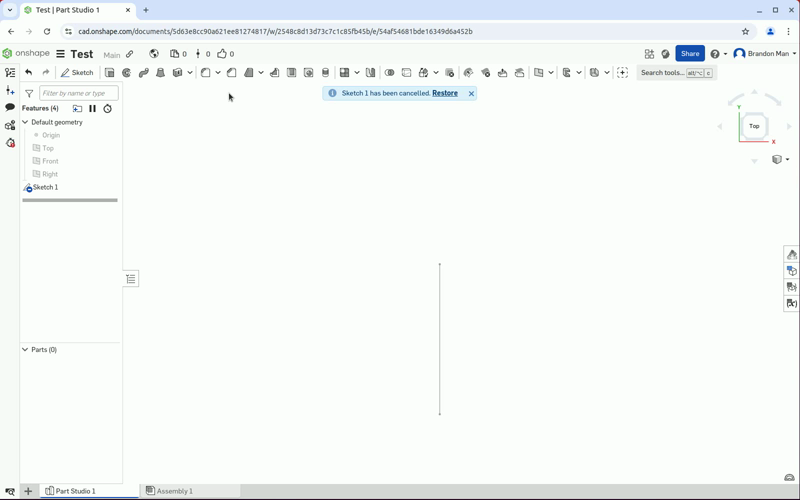
mouse_move(73, 352)
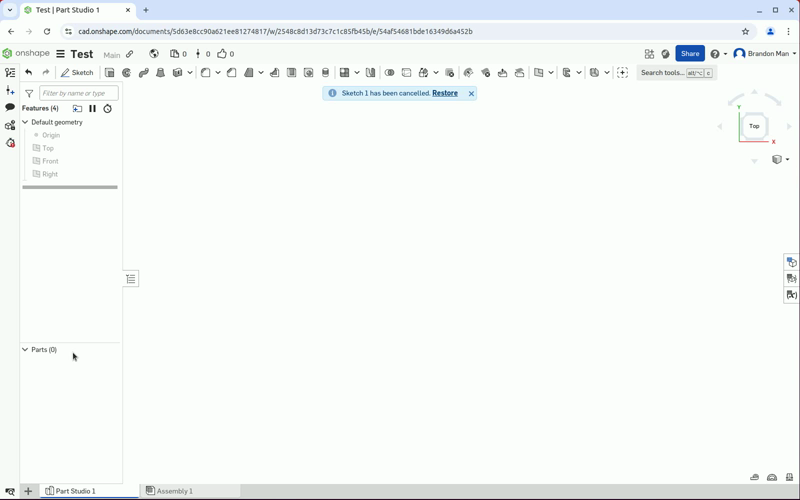
key(y)
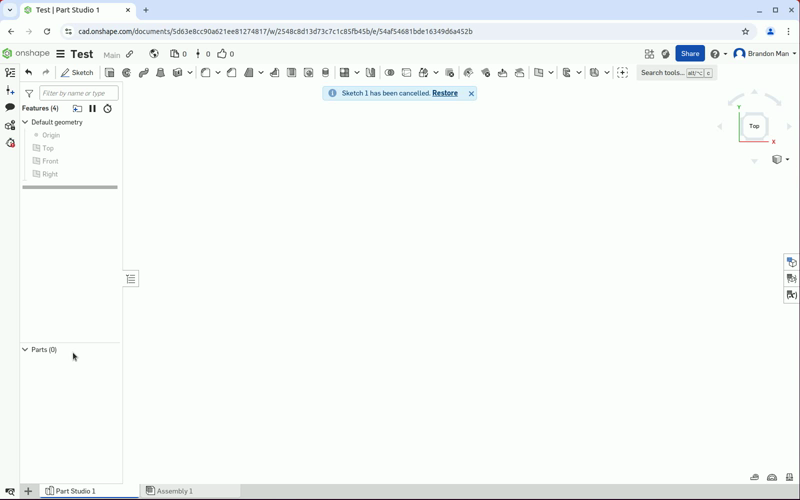
key(shift+p)
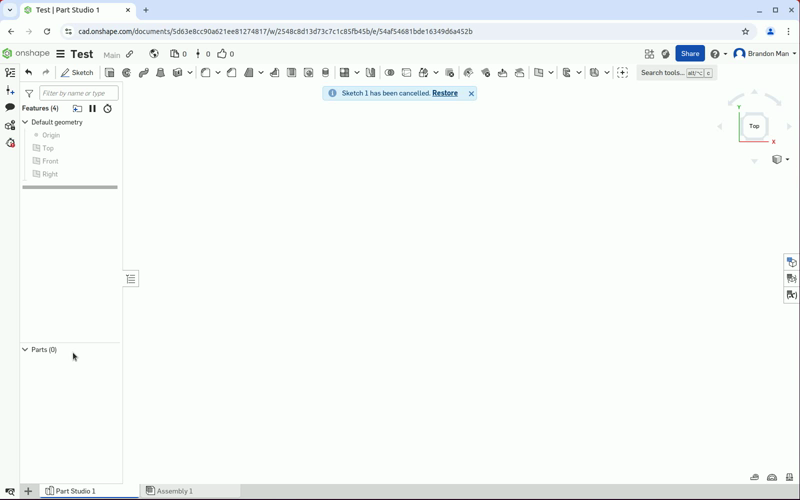
key(space)
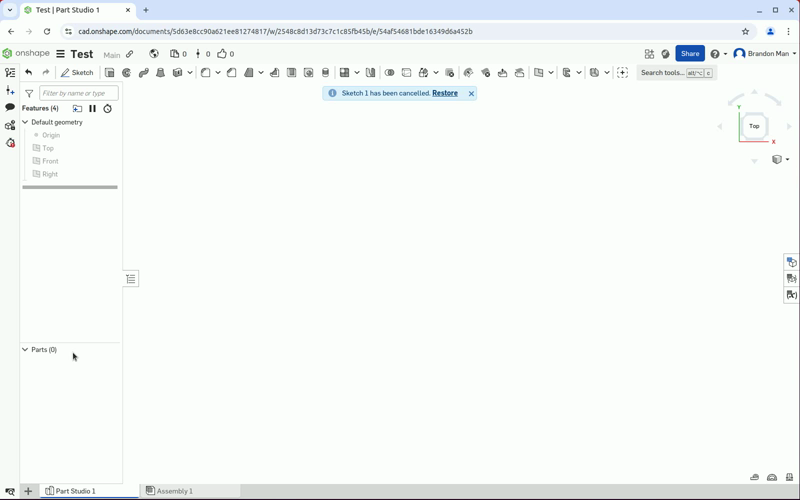
key_down(shift)
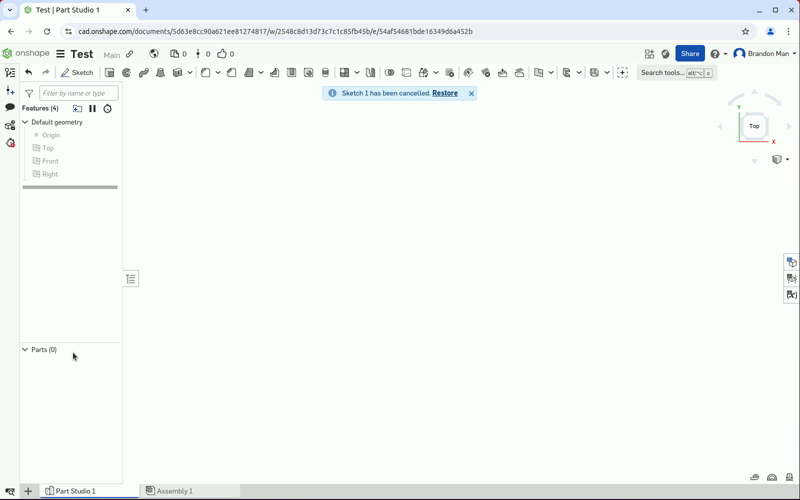
key(up)
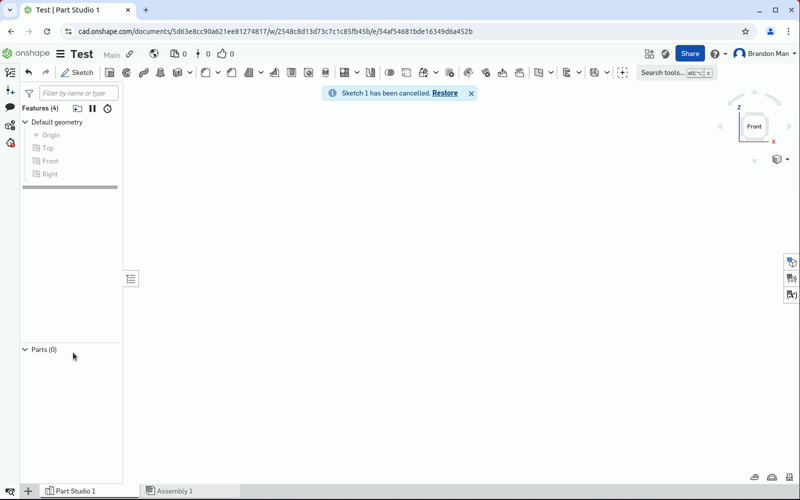
key_up(shift)
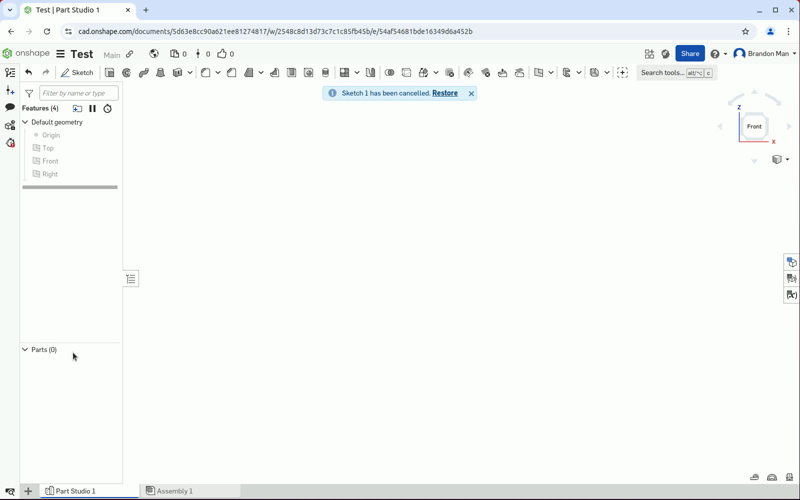
key(space)
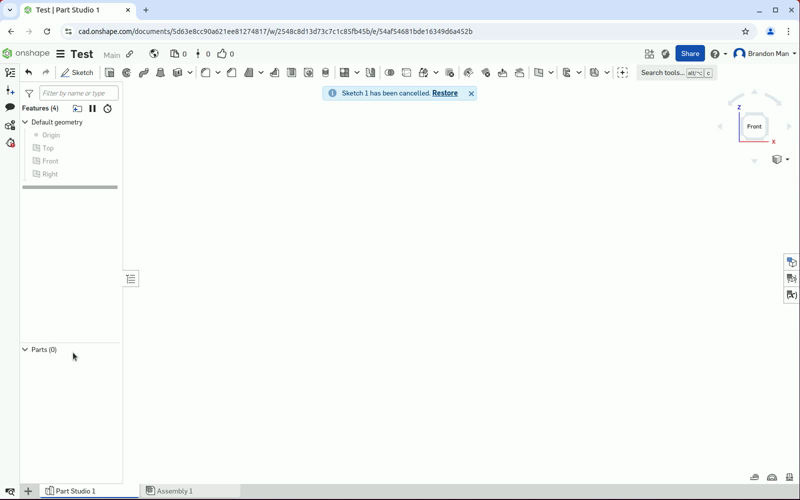
key_down(shift)
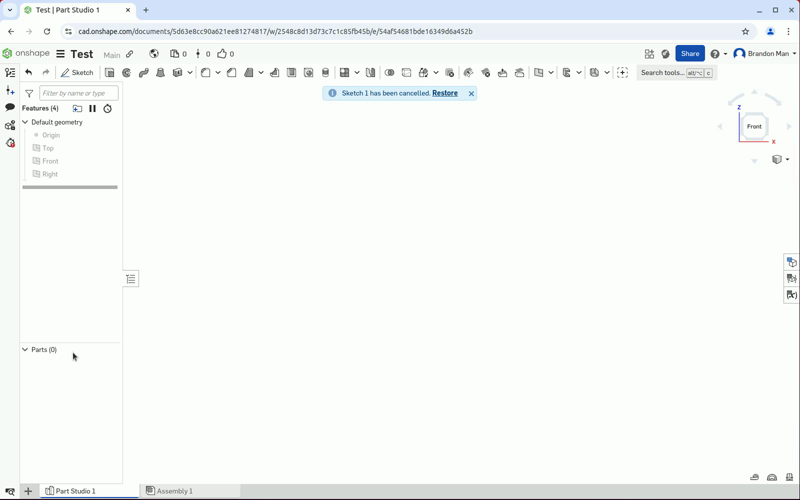
key(left)
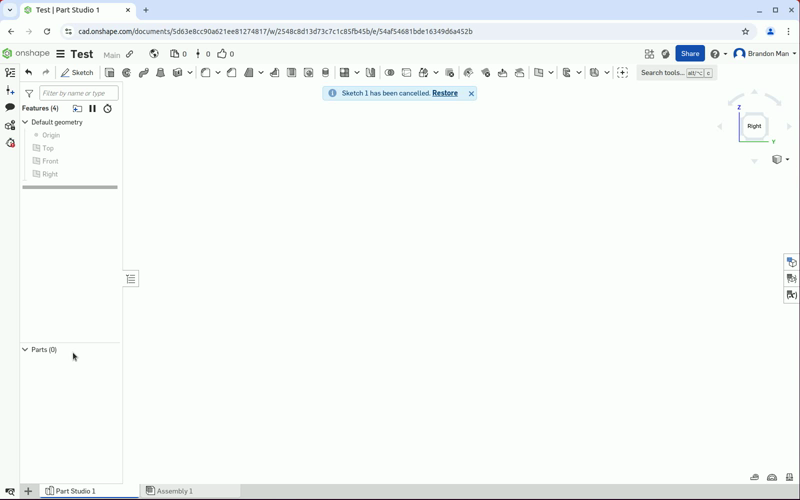
key_up(shift)
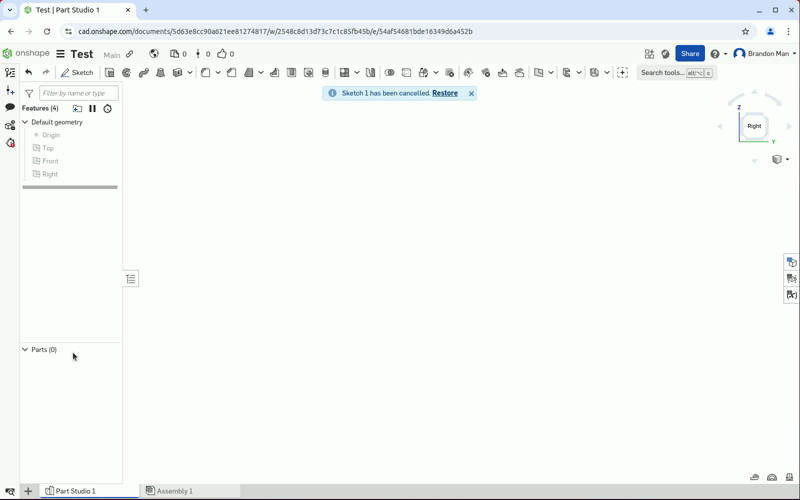
mouse_move(73, 352)
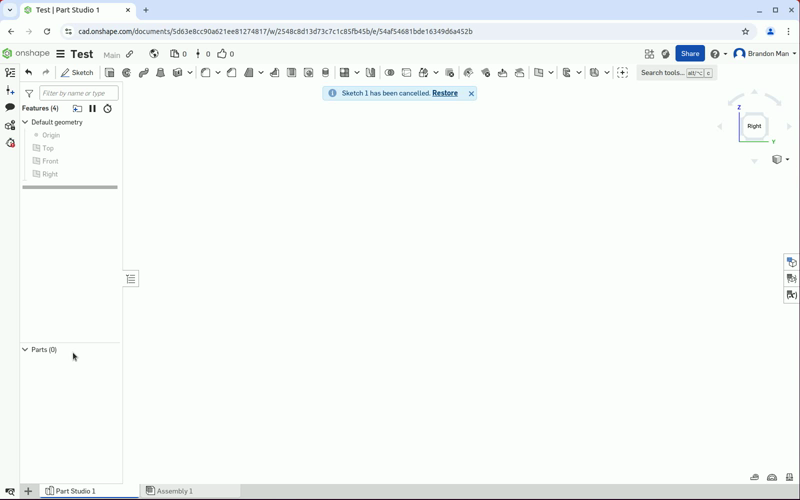
key(shift+y)
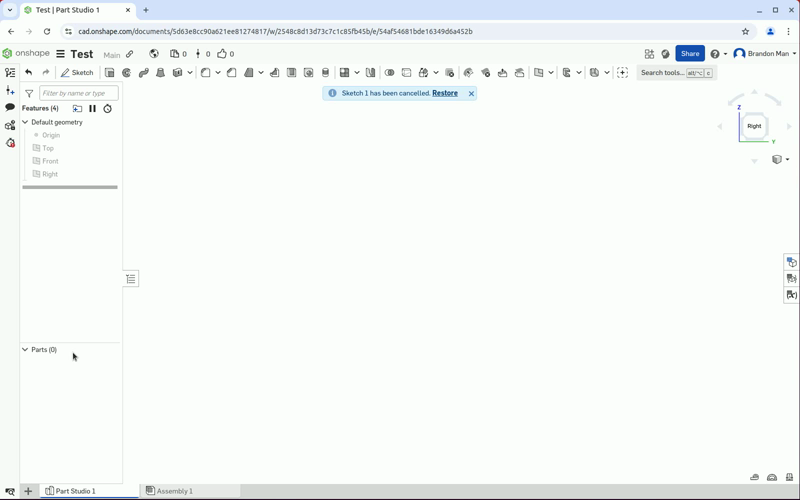
key(shift+s)
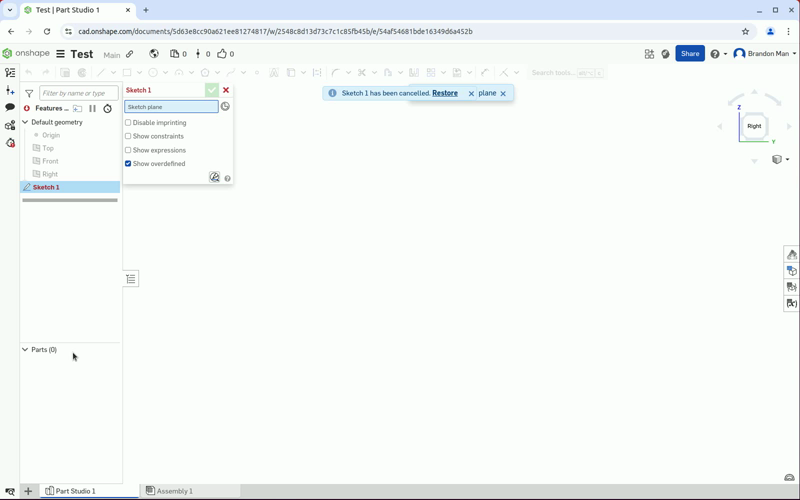
mouse_move(73, 176)
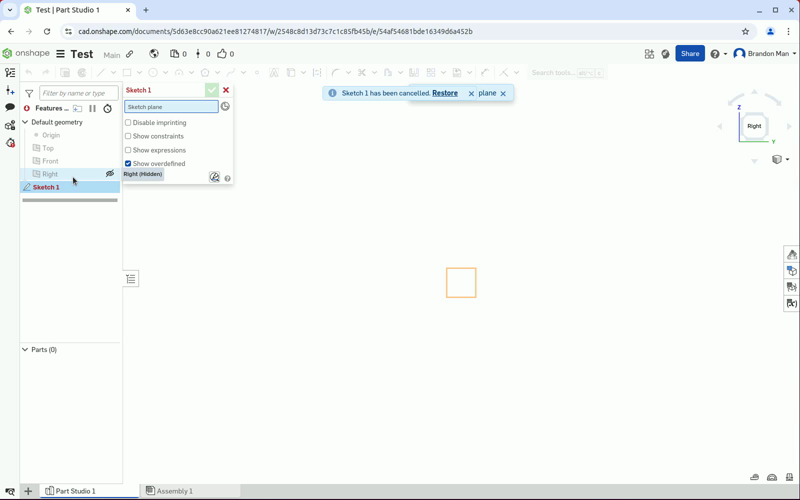
click(73, 176)
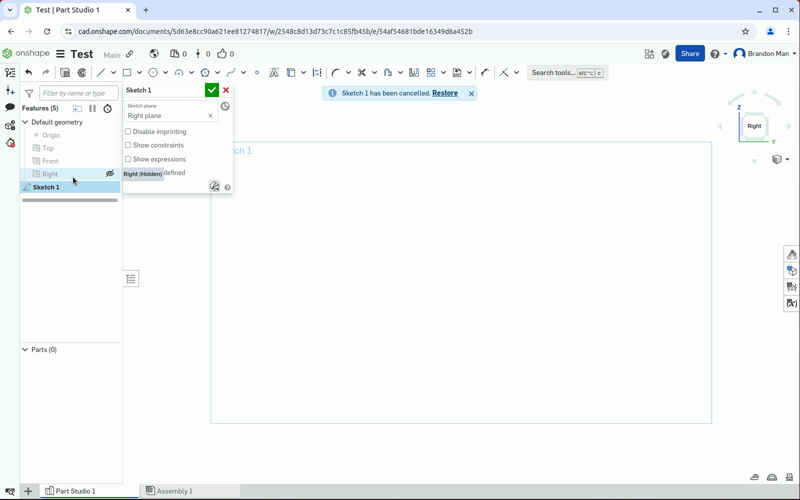
mouse_move(73, 352)
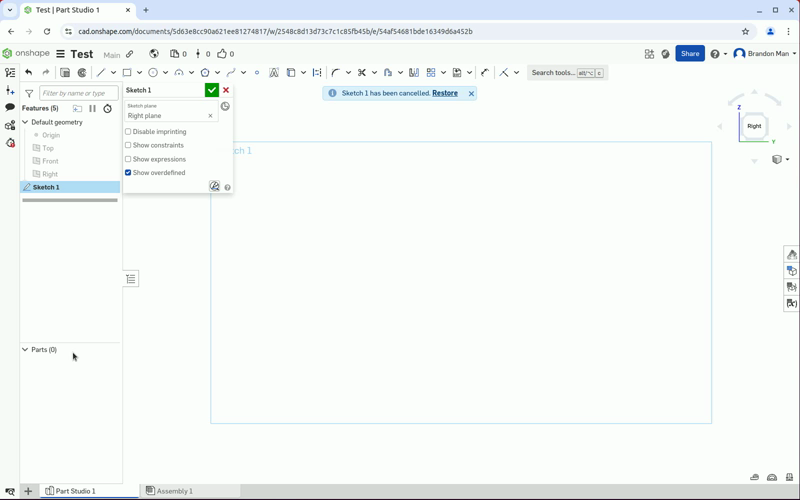
key(y)
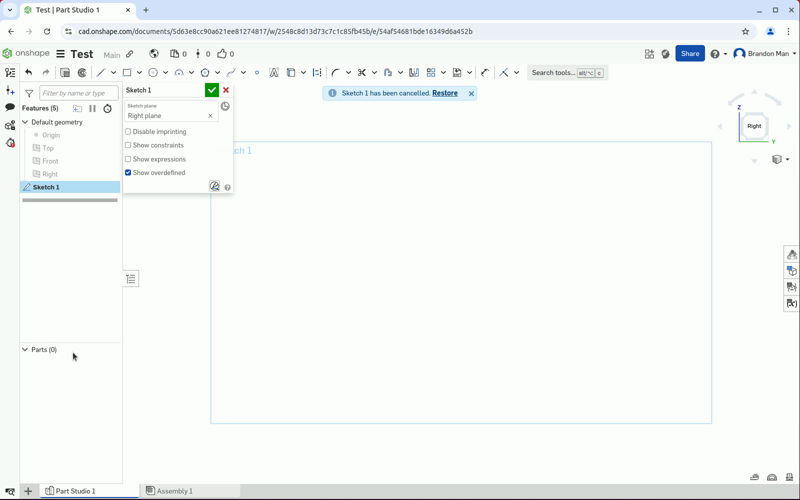
key(l)
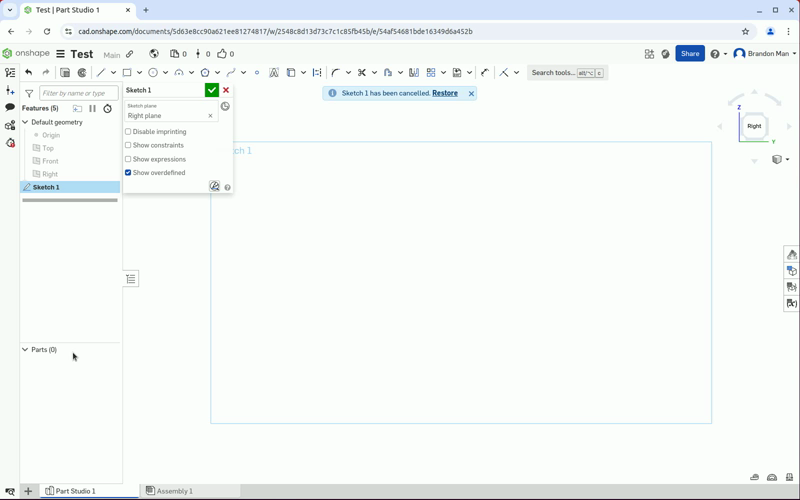
key_down(shift)
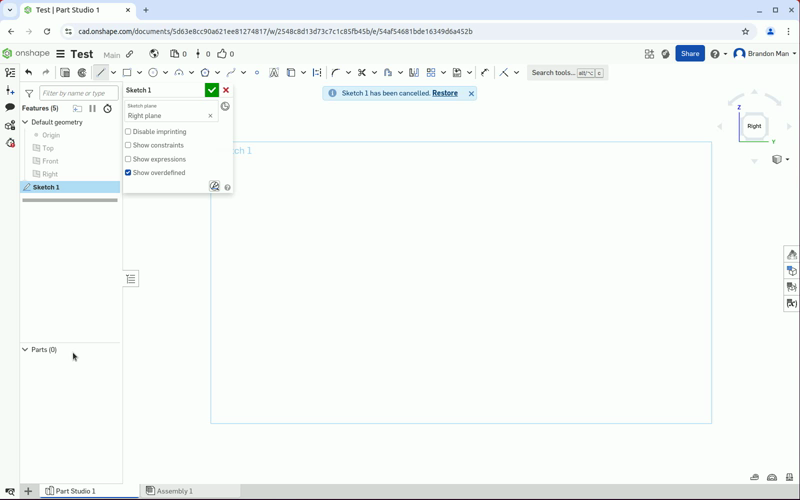
mouse_move(382, 345)
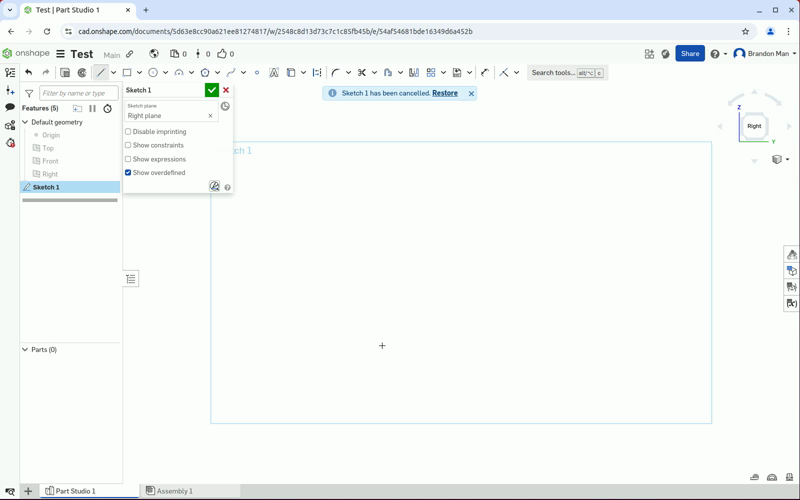
click(382, 345)
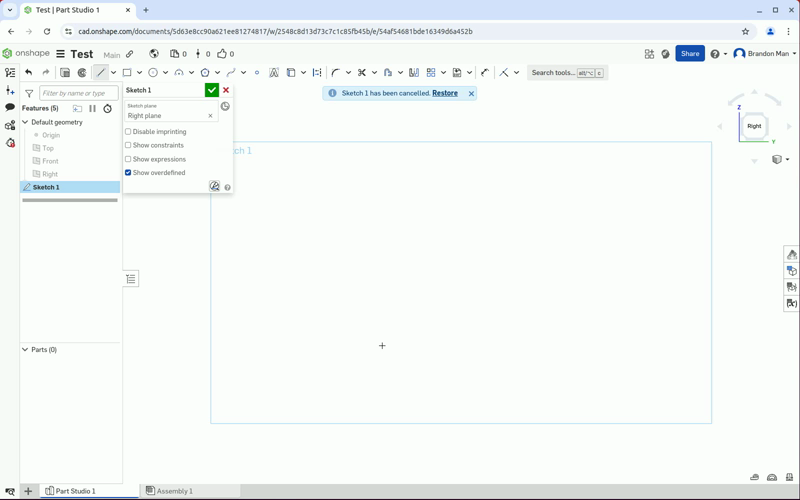
key_up(shift)
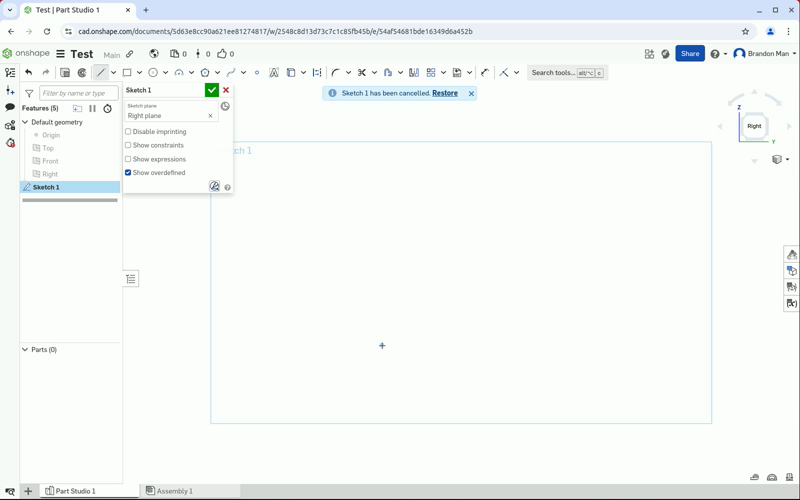
key_down(shift)
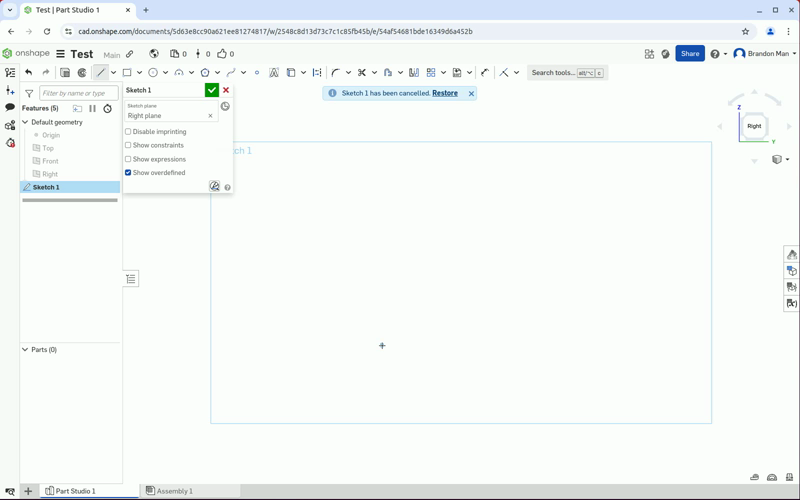
mouse_move(412, 345)
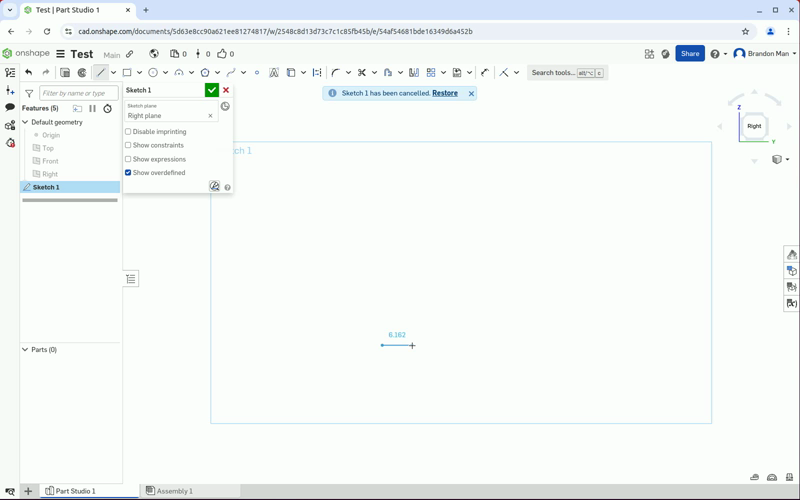
mouse_move(404, 345)
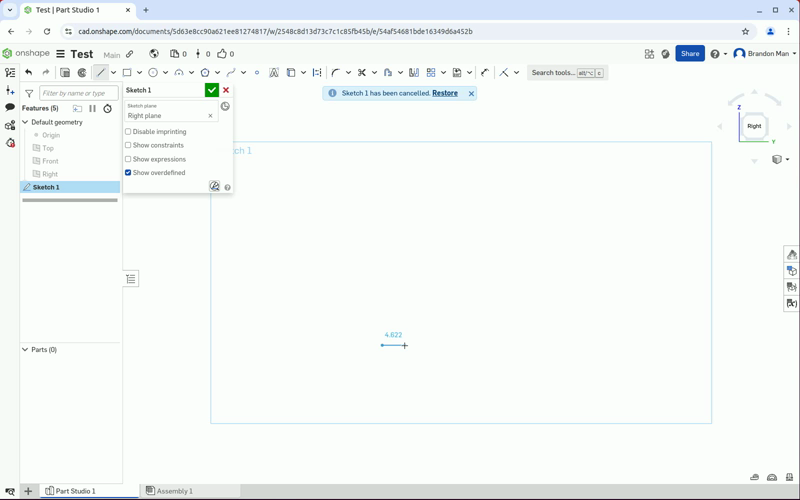
click(404, 345)
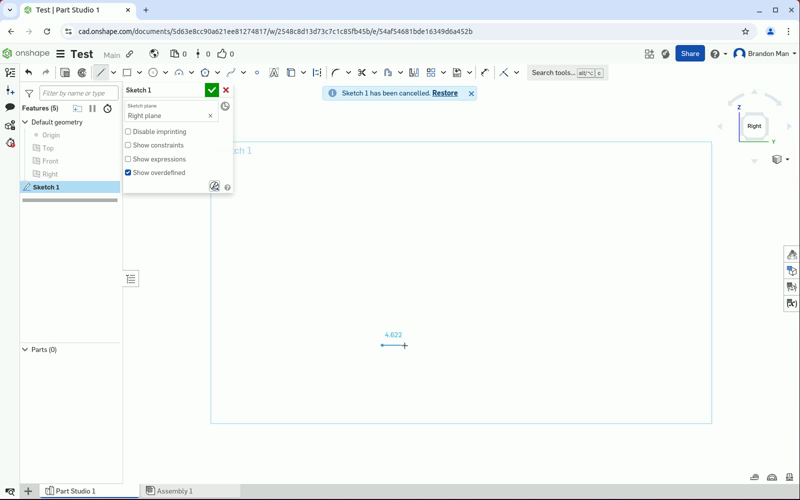
key_up(shift)
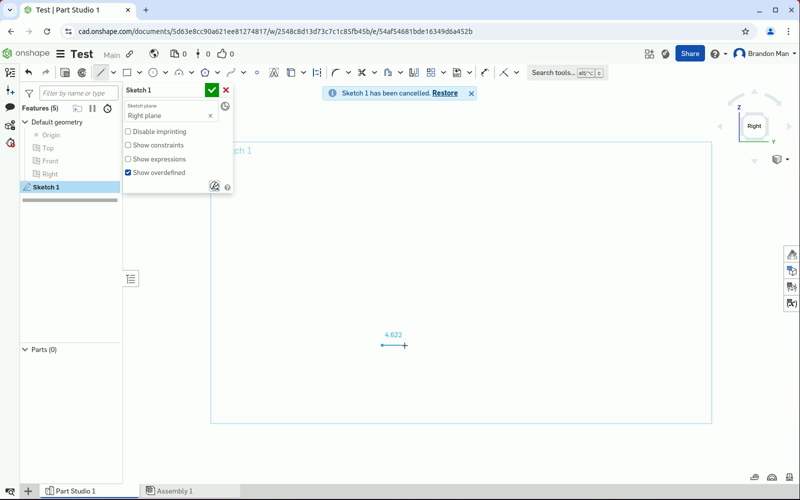
key_down(shift)
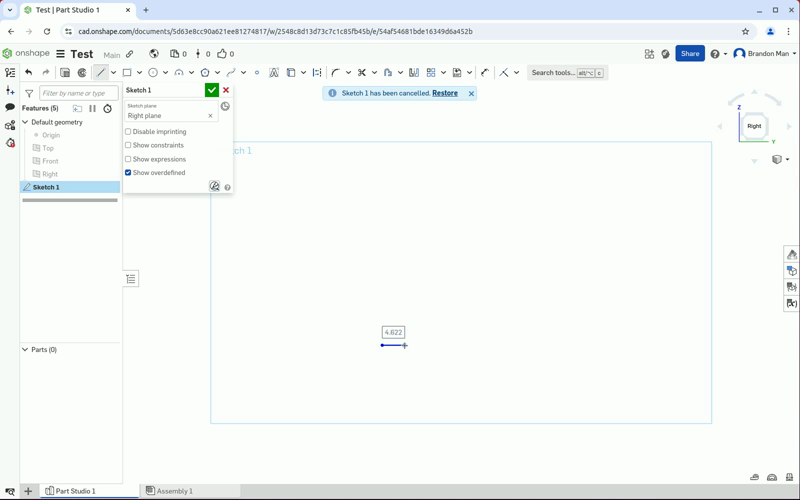
mouse_move(404, 255)
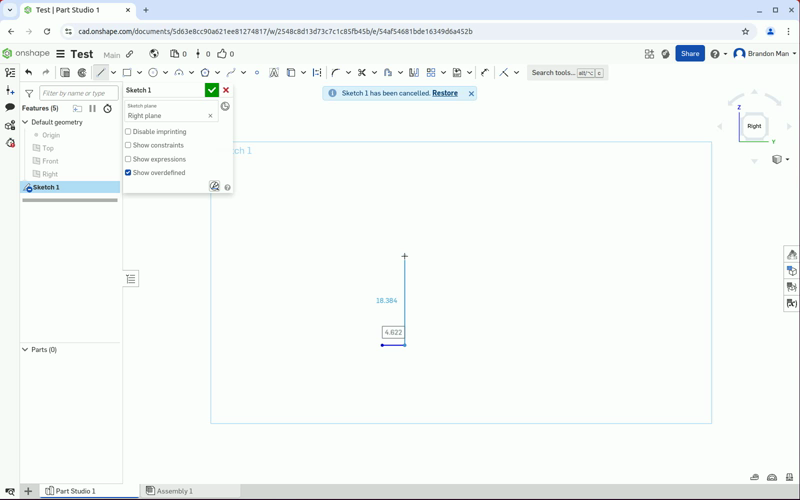
click(404, 255)
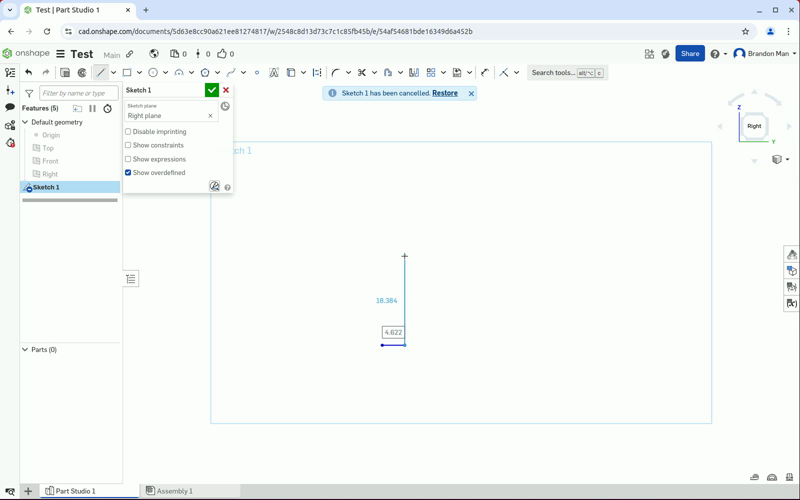
key_up(shift)
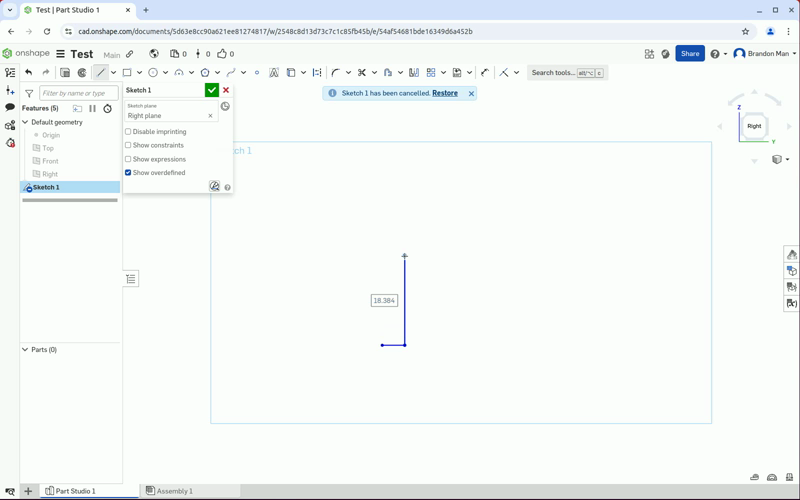
key_down(shift)
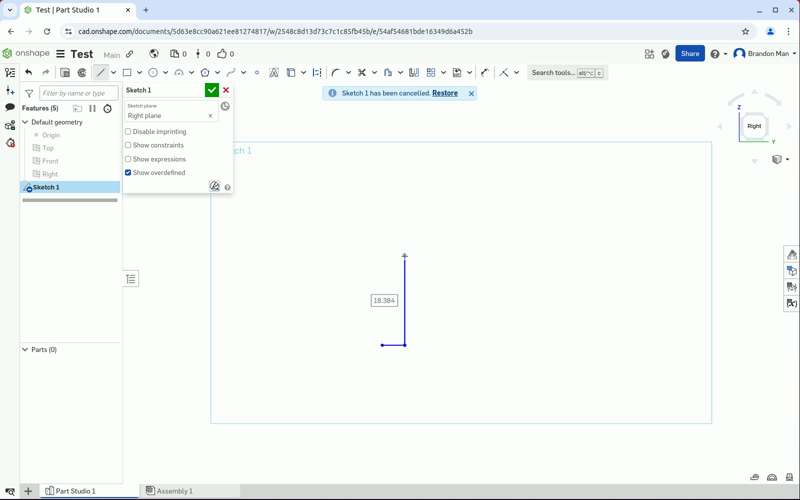
mouse_move(494, 255)
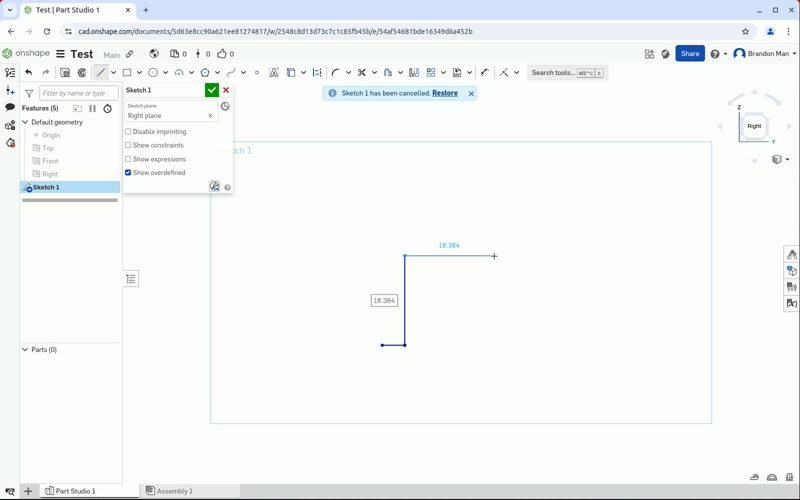
click(494, 255)
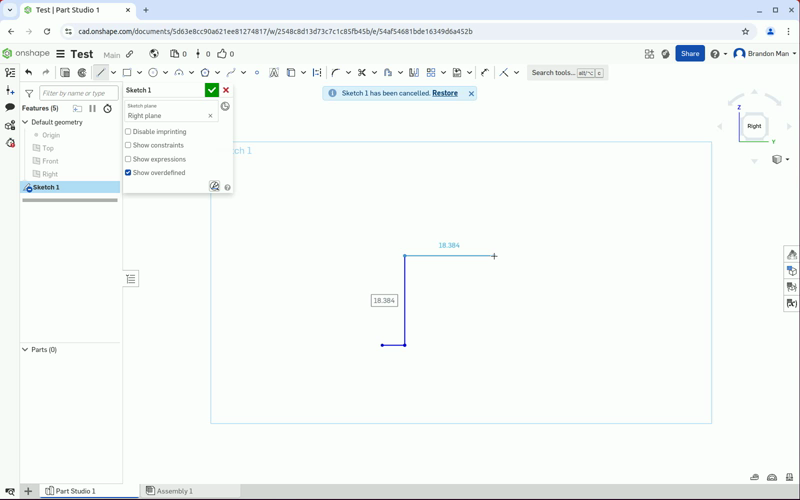
key_up(shift)
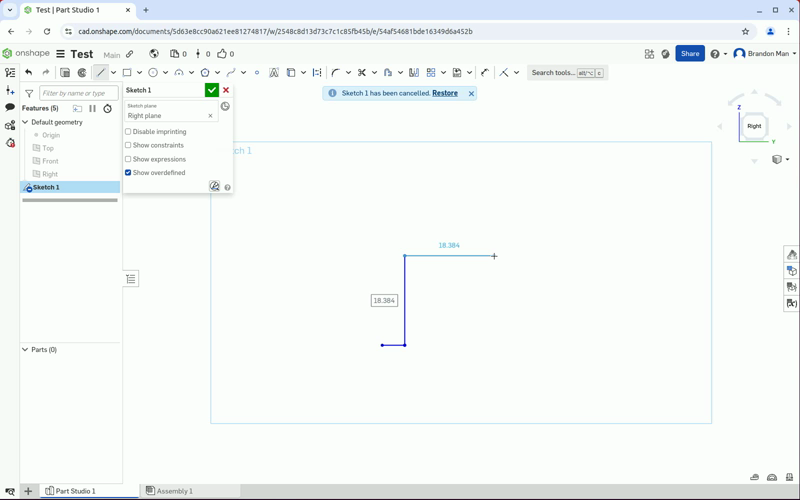
key_down(shift)
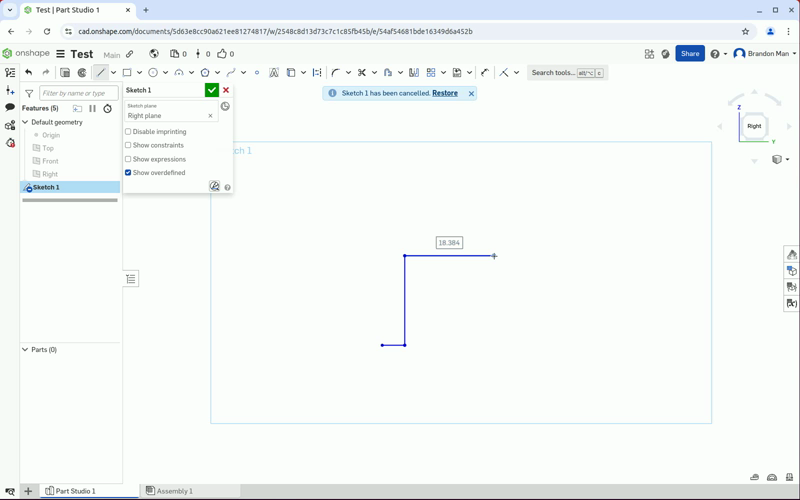
mouse_move(494, 345)
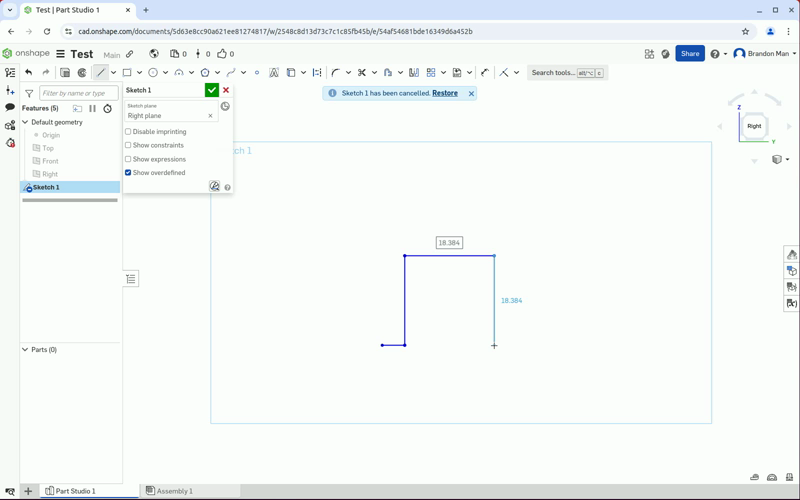
click(494, 345)
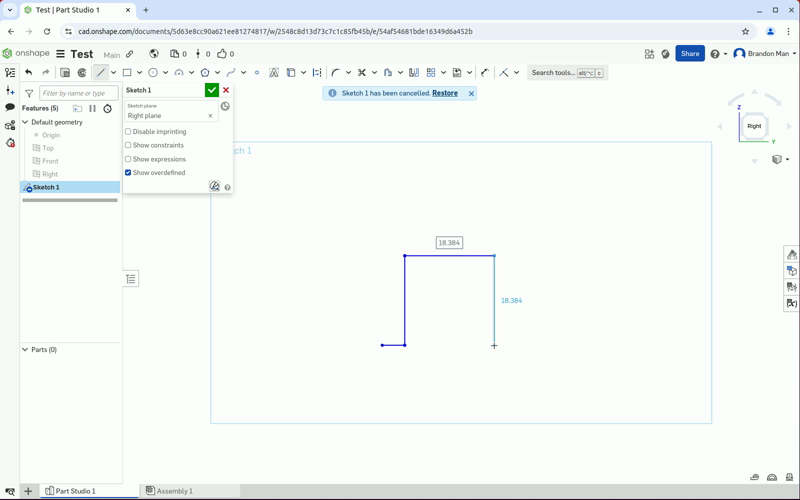
key_up(shift)
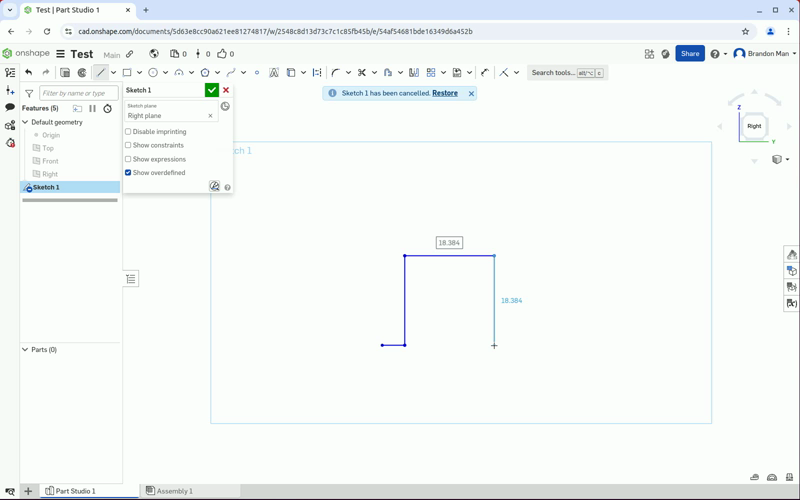
key_down(shift)
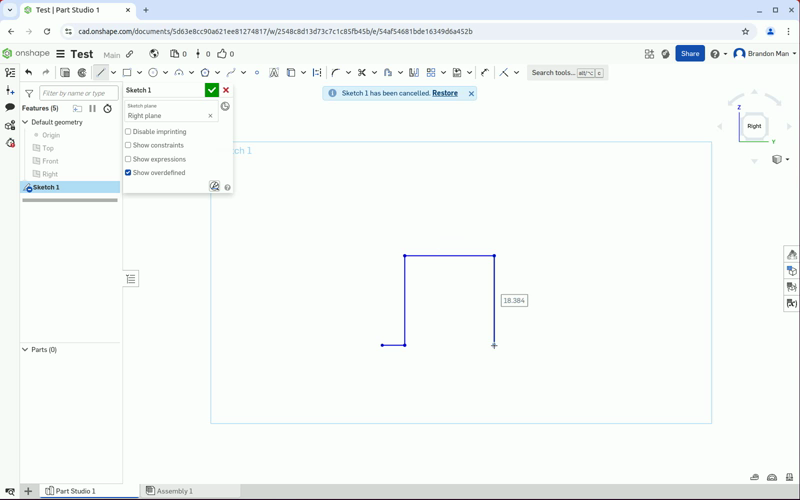
mouse_move(524, 345)
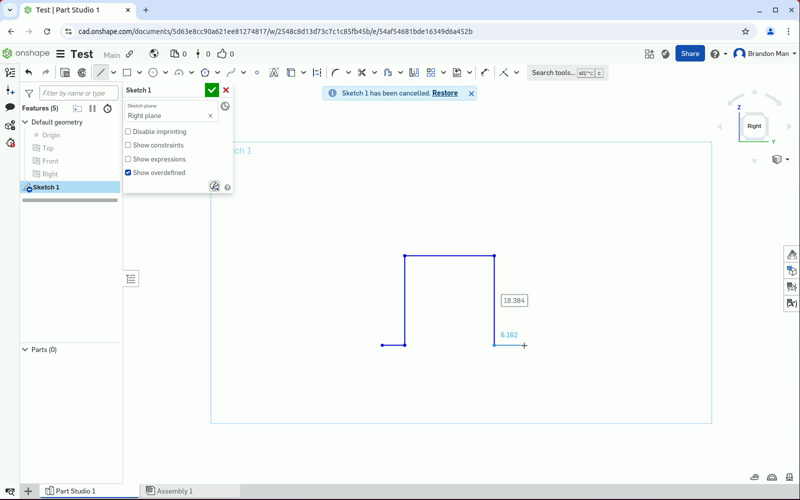
mouse_move(516, 345)
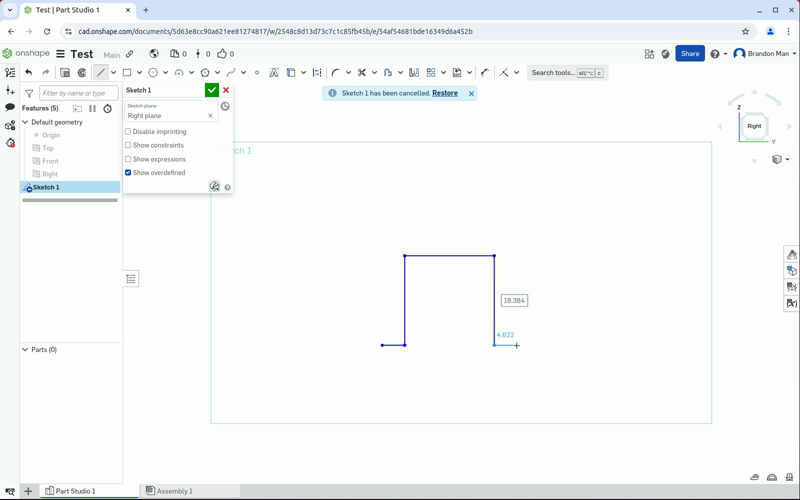
click(516, 345)
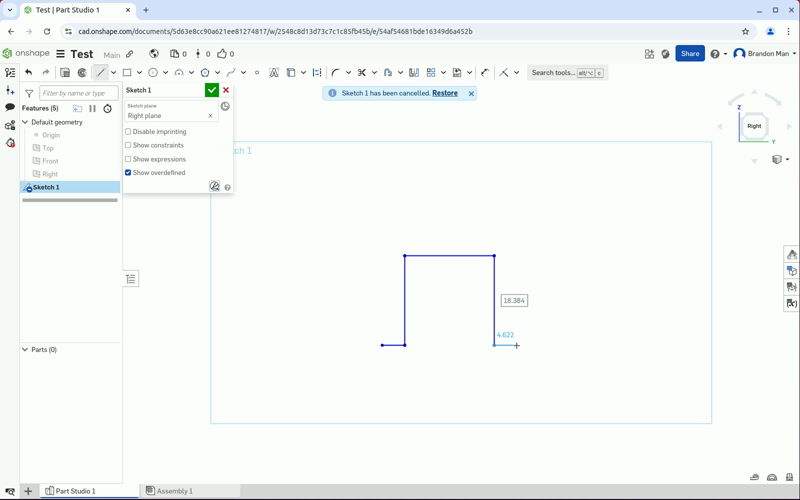
key_up(shift)
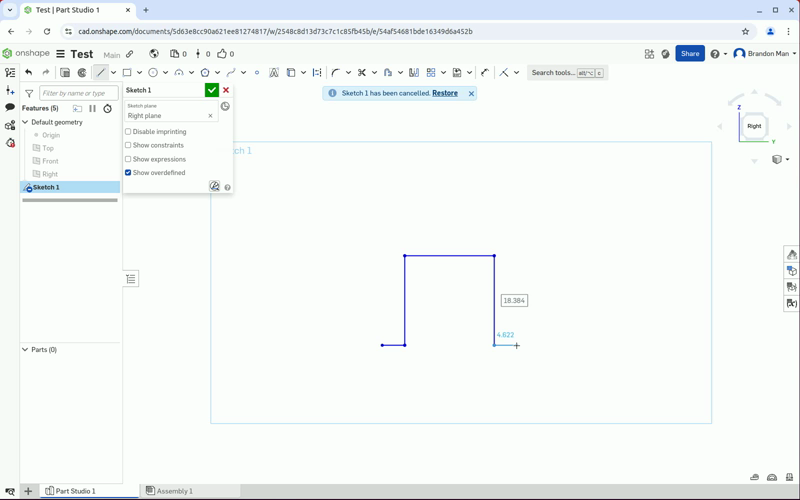
key_down(shift)
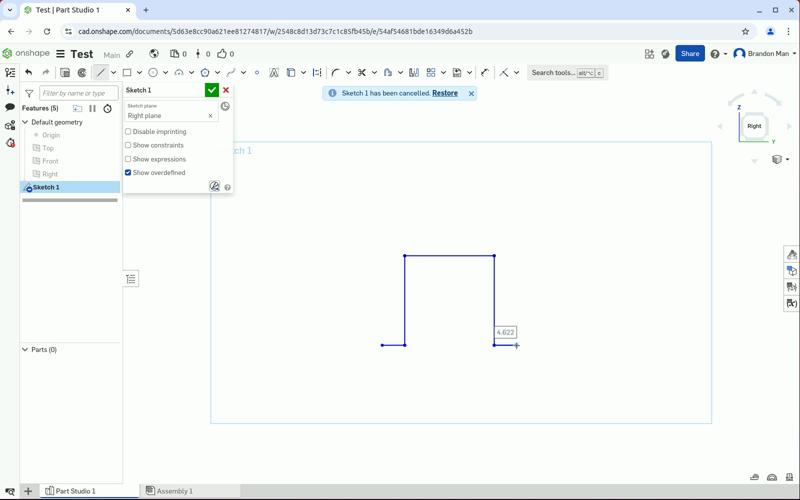
mouse_move(516, 233)
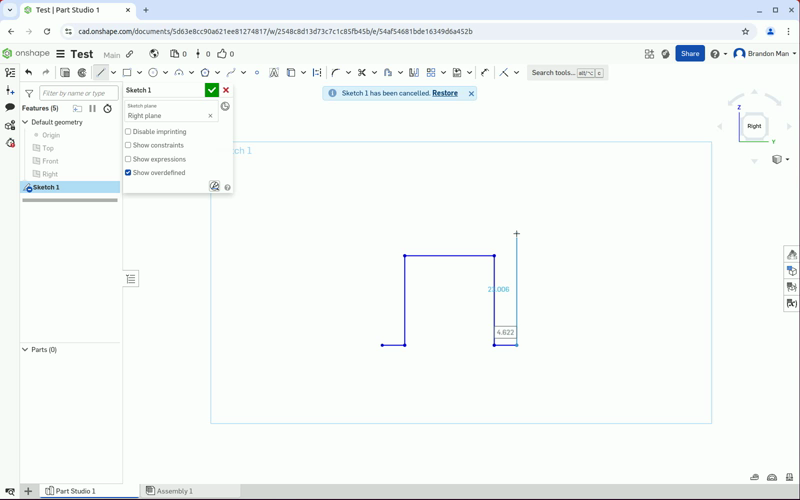
click(516, 233)
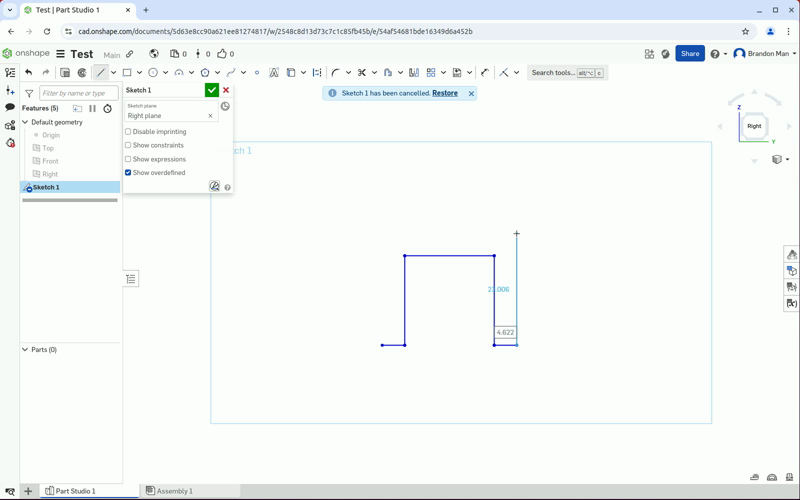
key_up(shift)
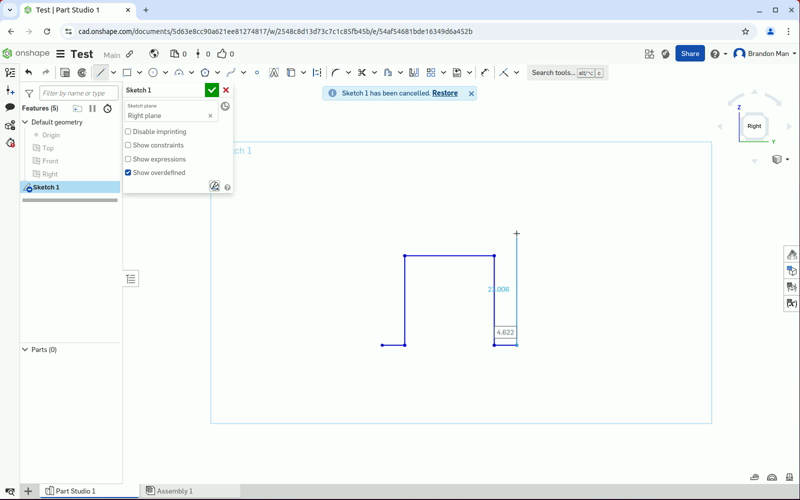
key_down(shift)
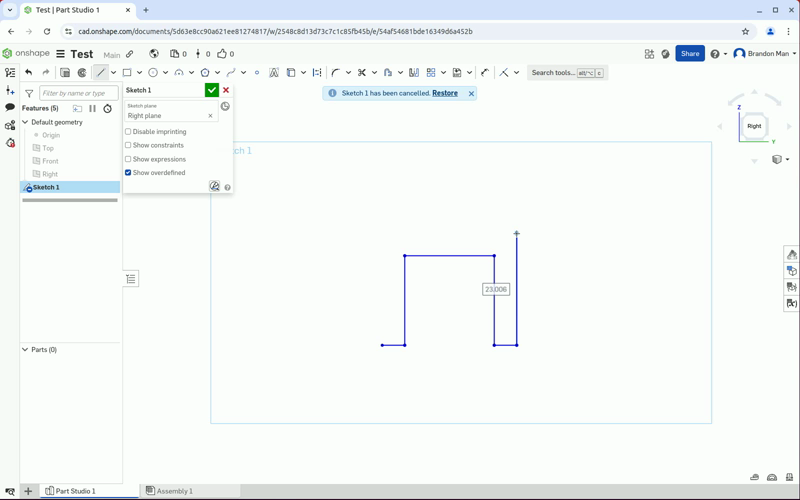
mouse_move(382, 233)
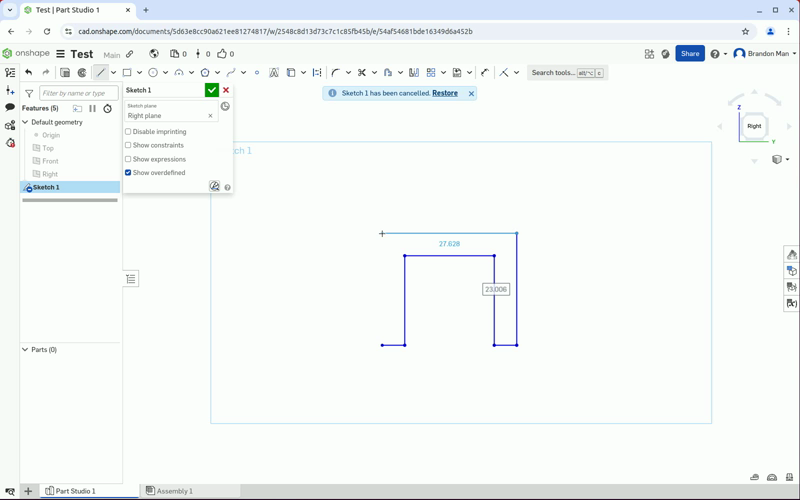
click(382, 233)
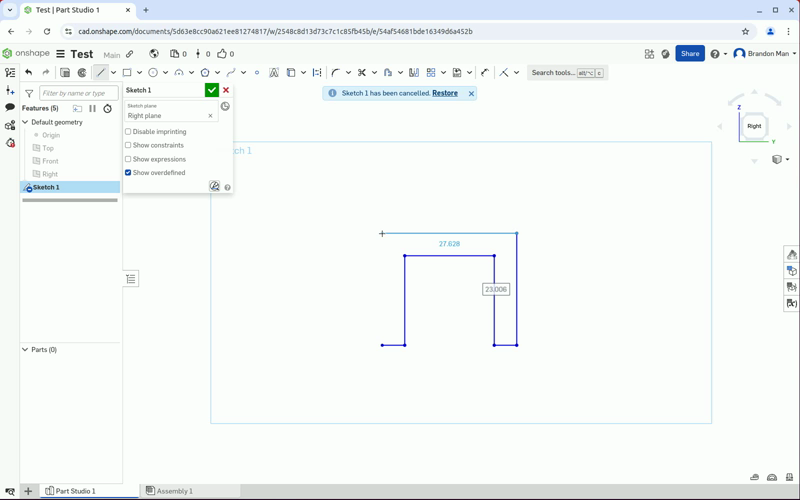
key_up(shift)
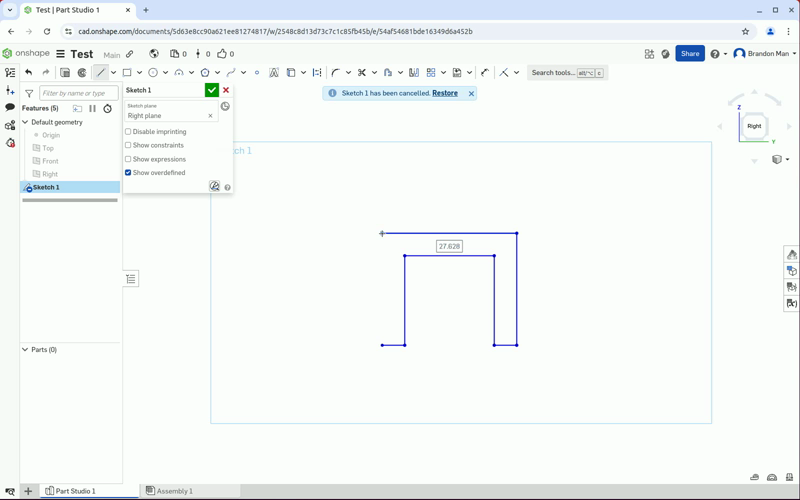
key_down(shift)
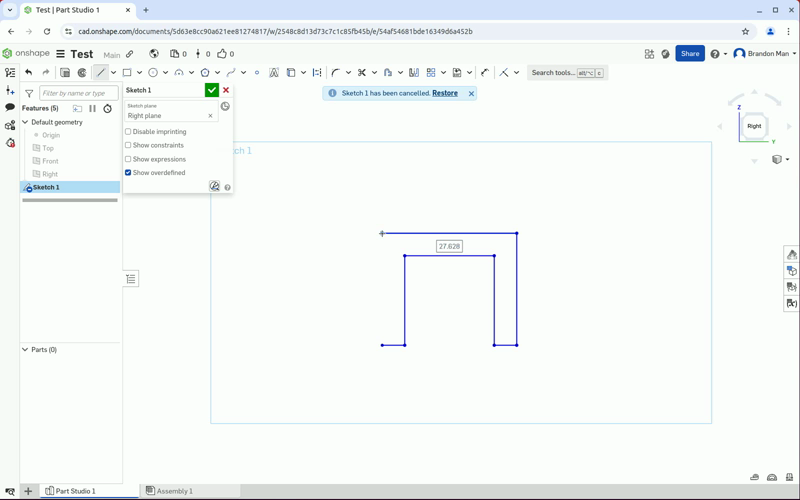
mouse_move(382, 345)
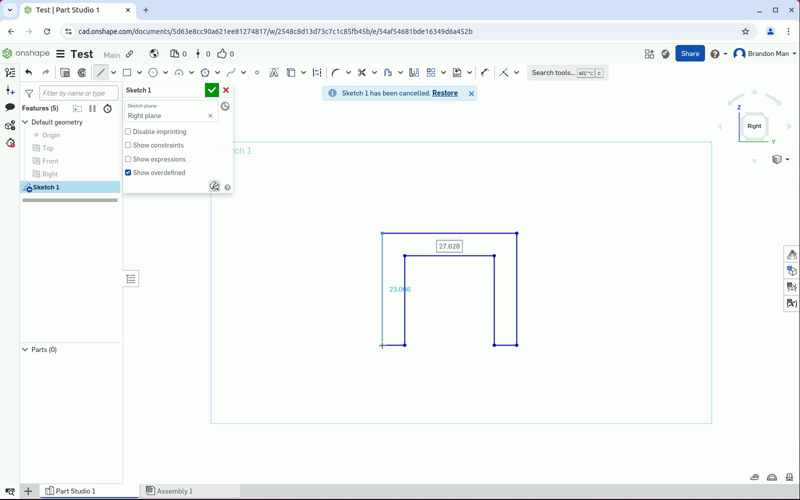
key_up(shift)
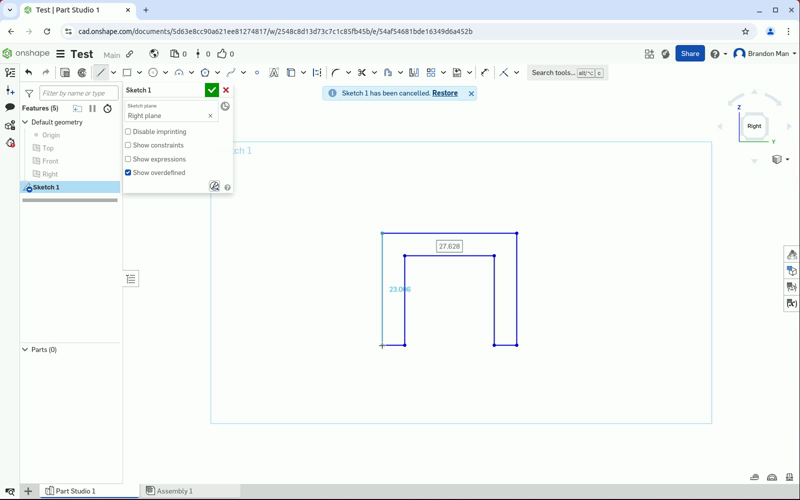
click(382, 345)
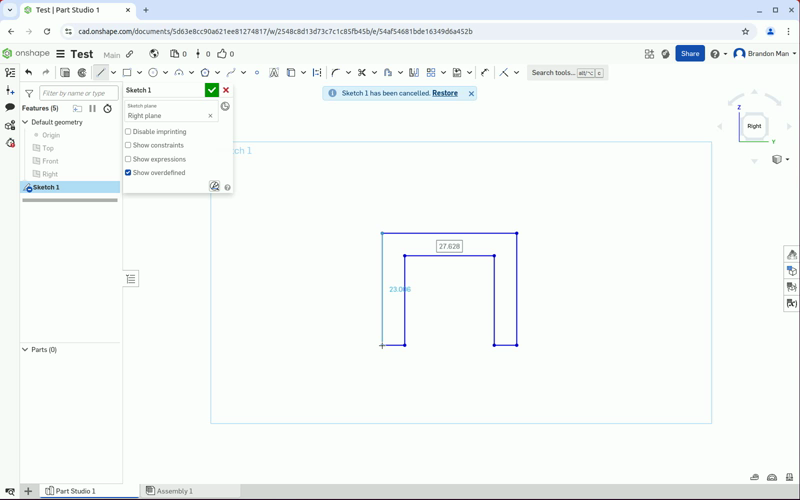
key(esc)
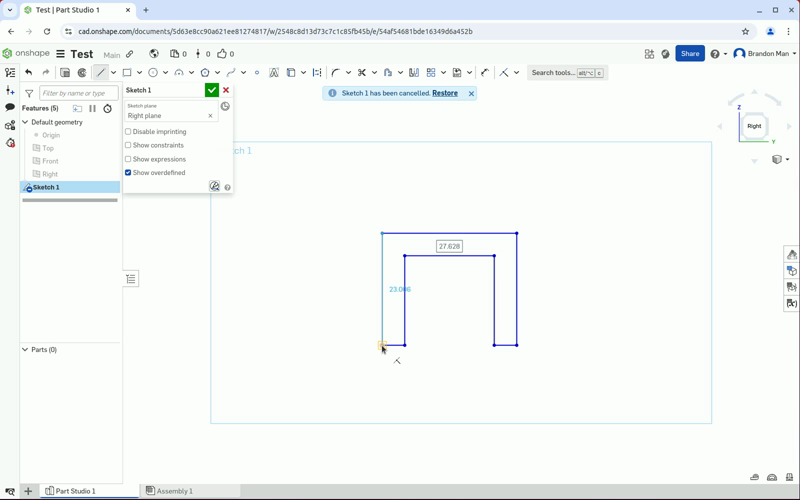
mouse_move(392, 260)
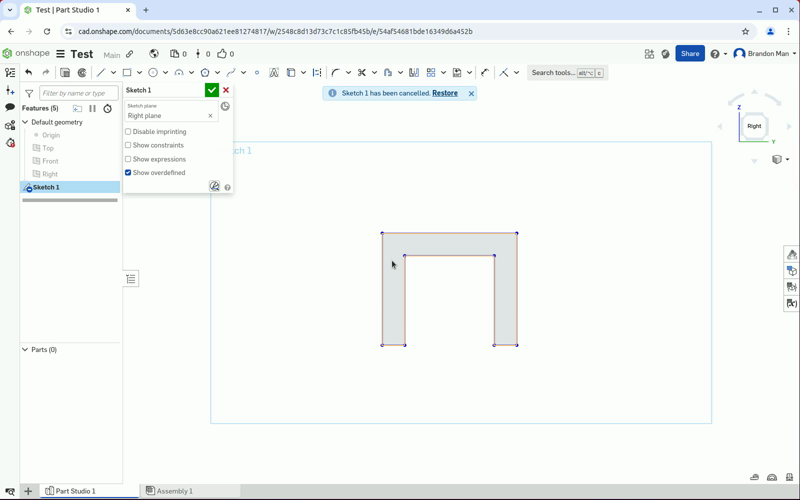
click(392, 260)
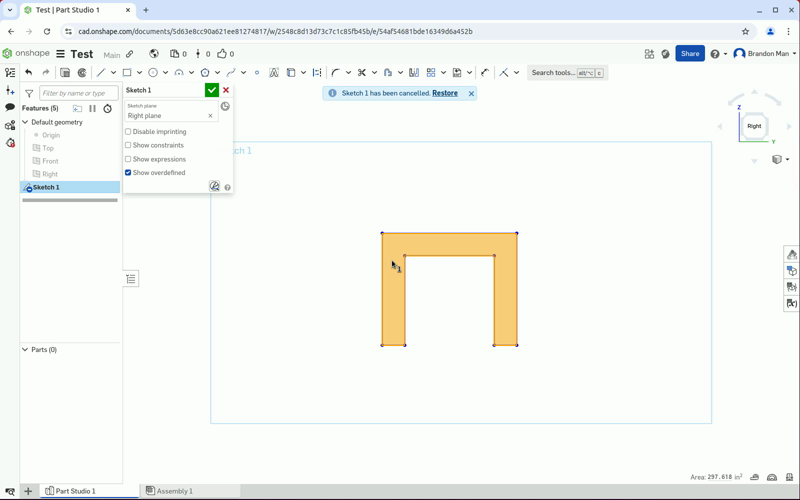
mouse_move(73, 352)
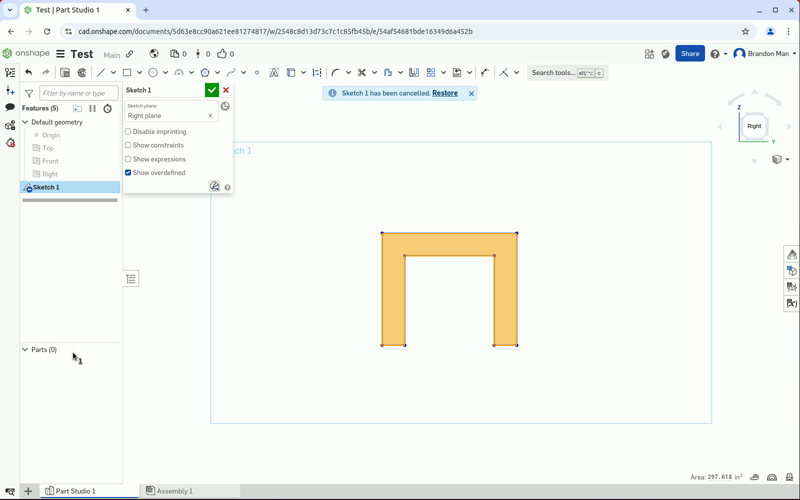
key(shift+y)
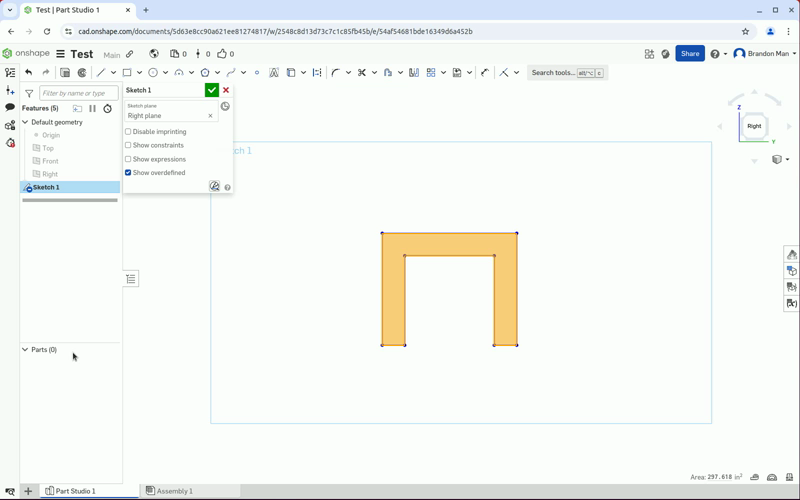
key(shift+e)
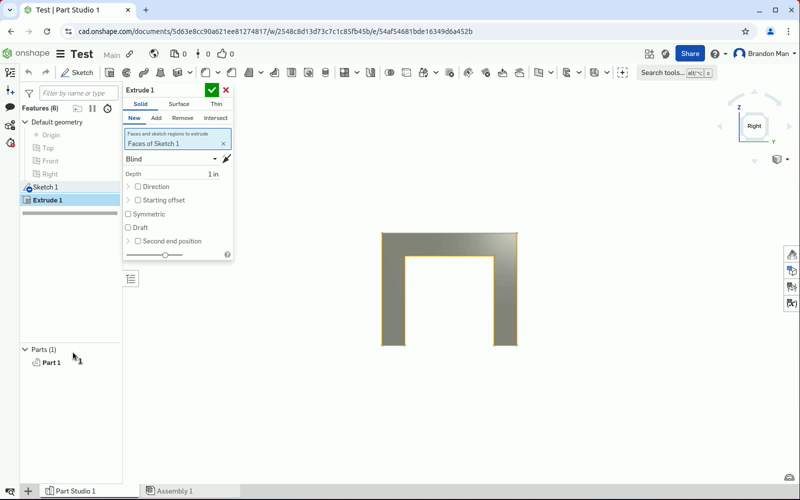
mouse_move(143, 106)
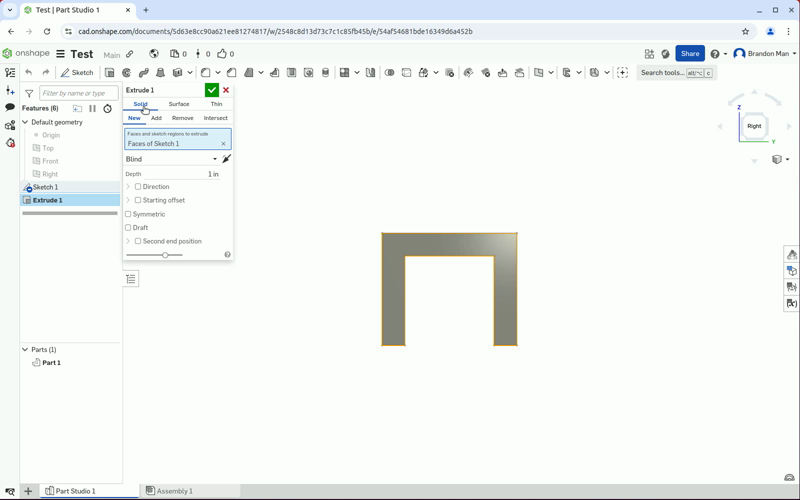
click(143, 106)
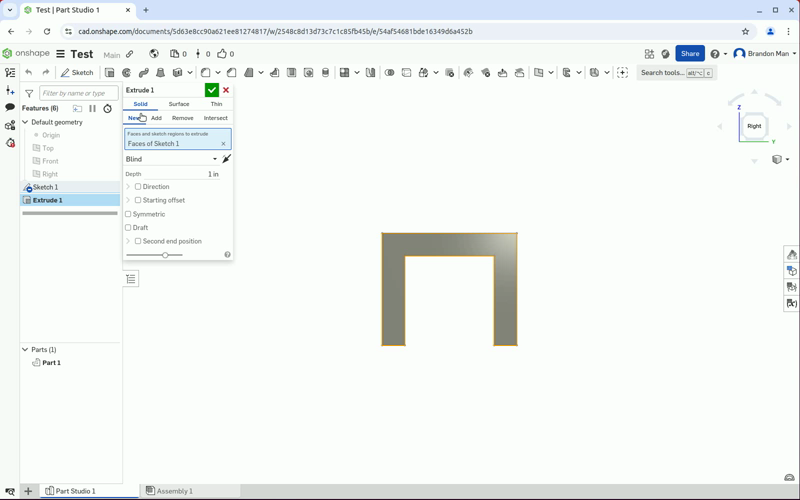
mouse_move(137, 120)
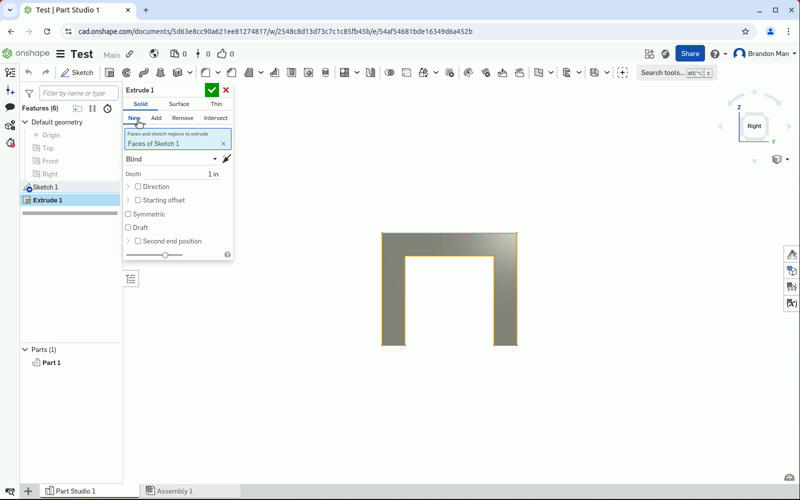
click(137, 120)
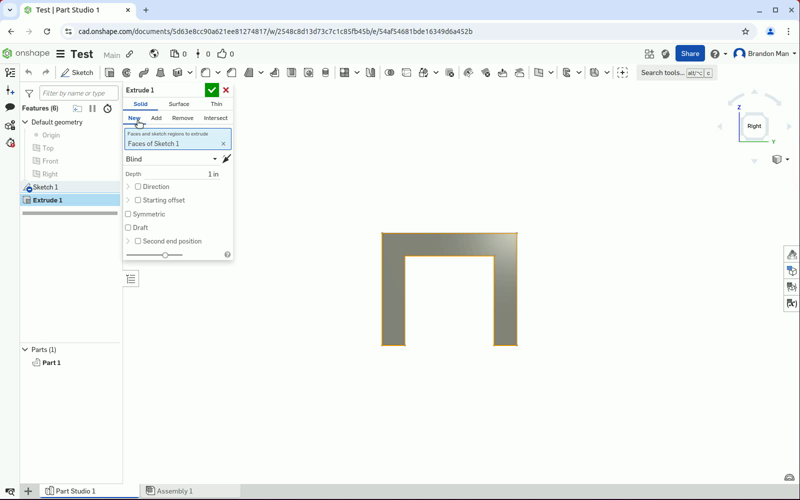
key(tab, 4)
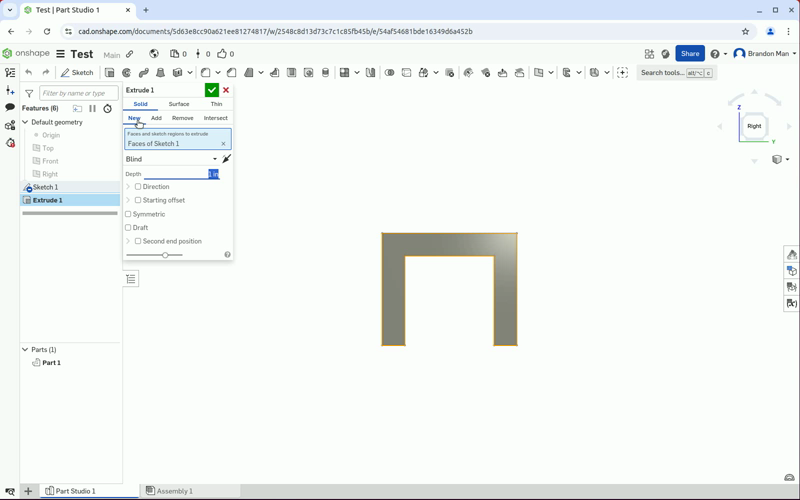
text(23.108)
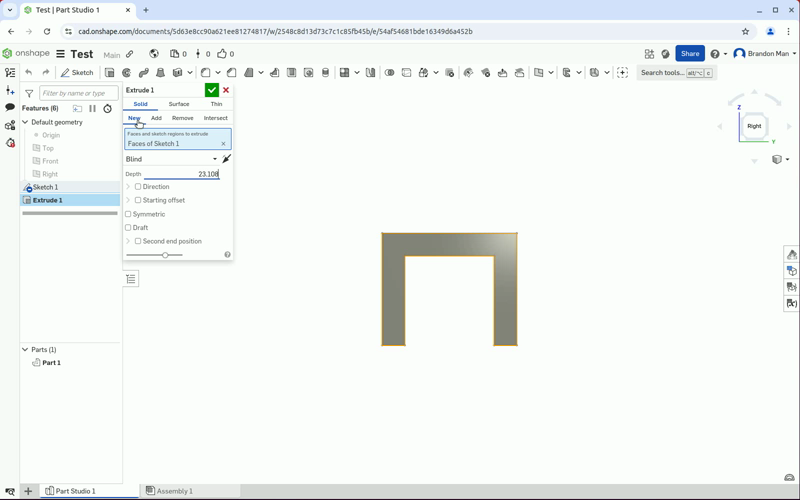
key(enter)
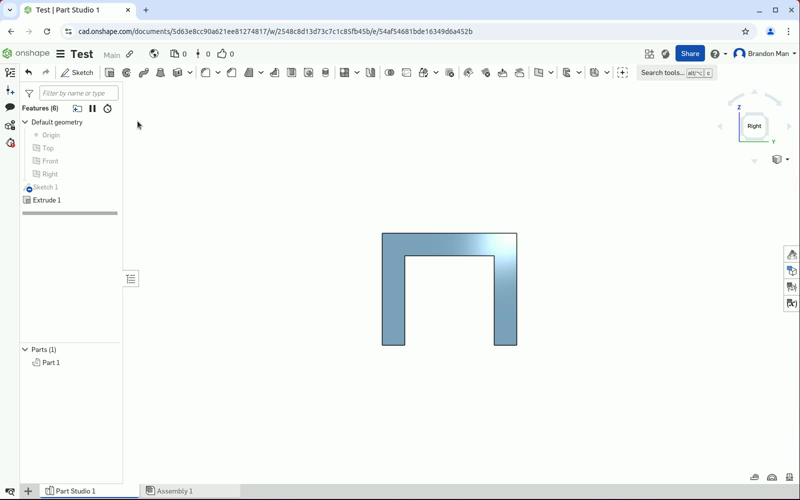
key(shift+h)
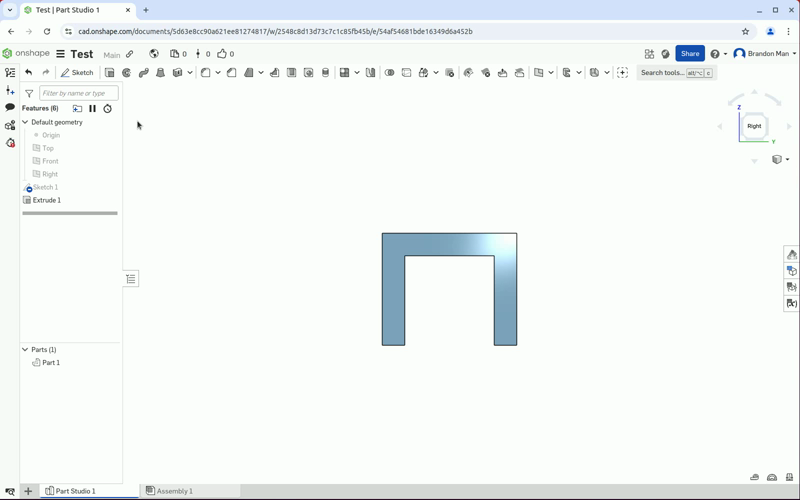
key(shift+h)
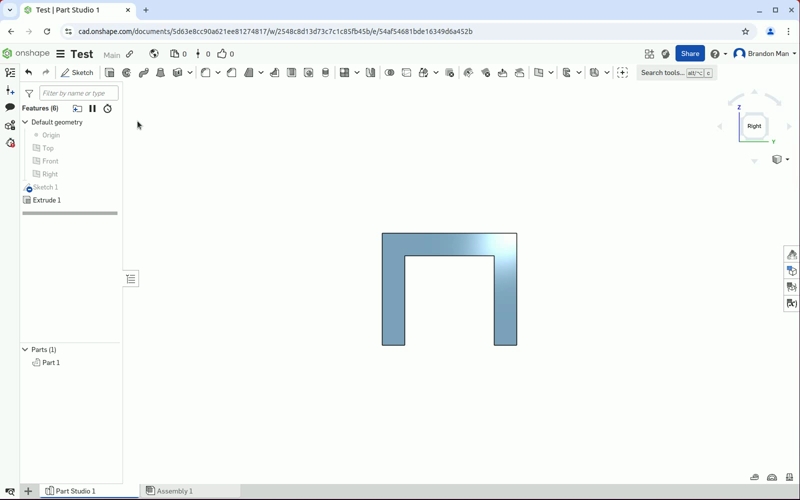
mouse_move(73, 189)
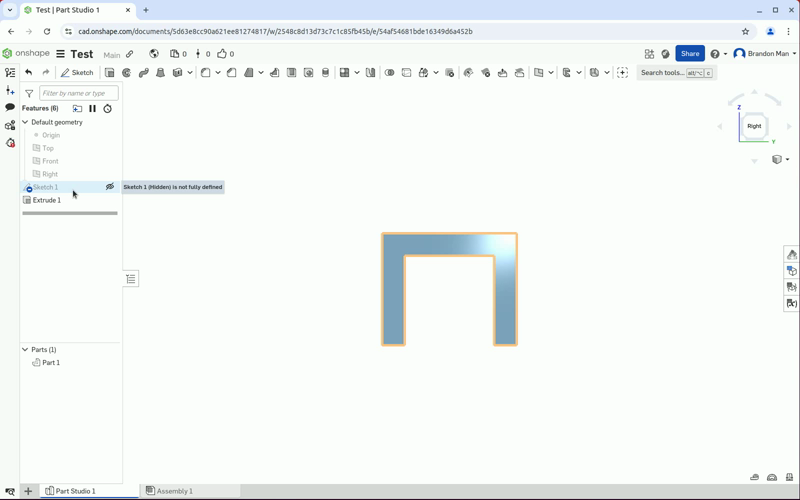
click(73, 189)
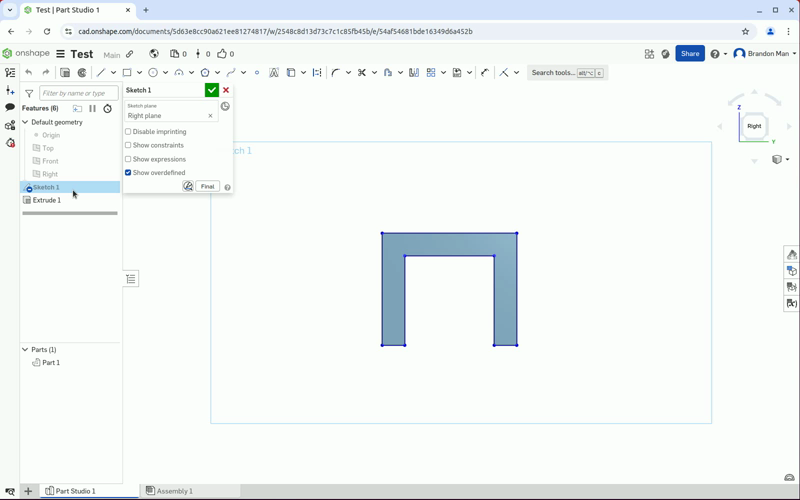
mouse_move(229, 92)
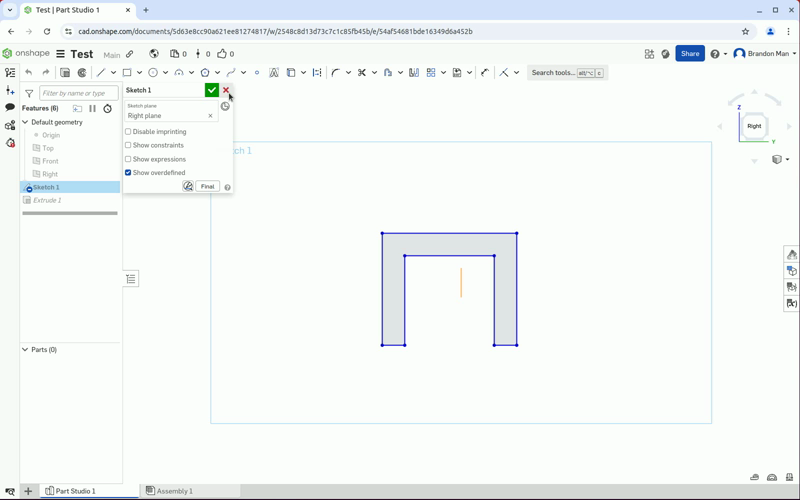
click(229, 92)
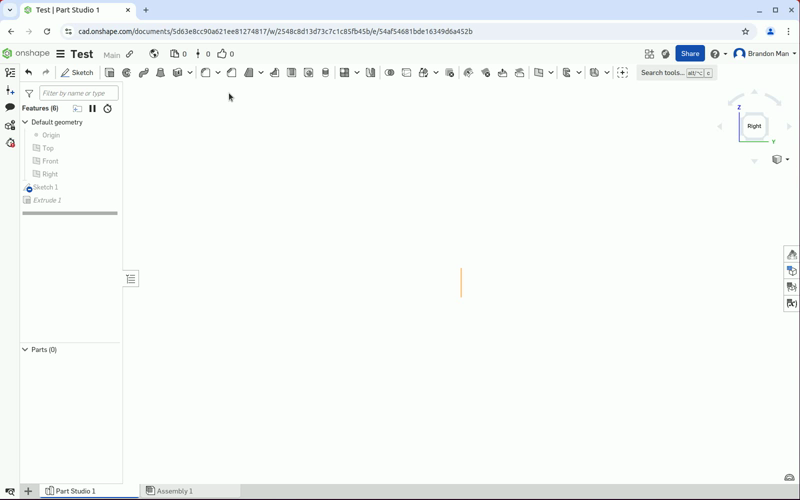
mouse_move(73, 352)
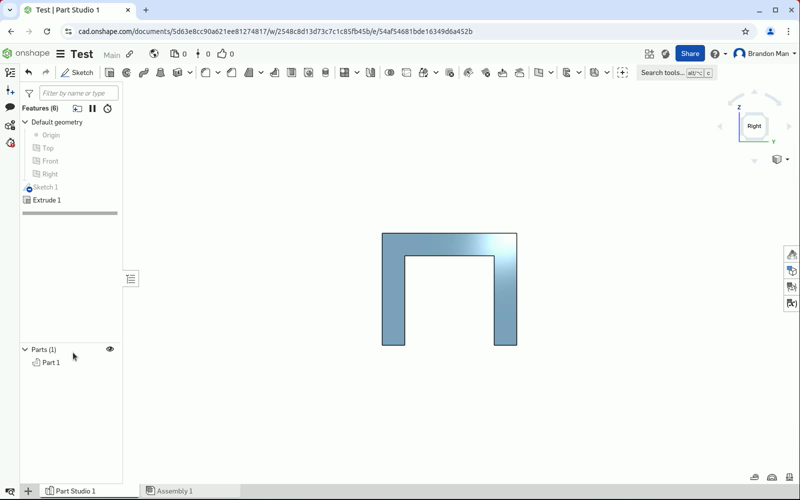
key(y)
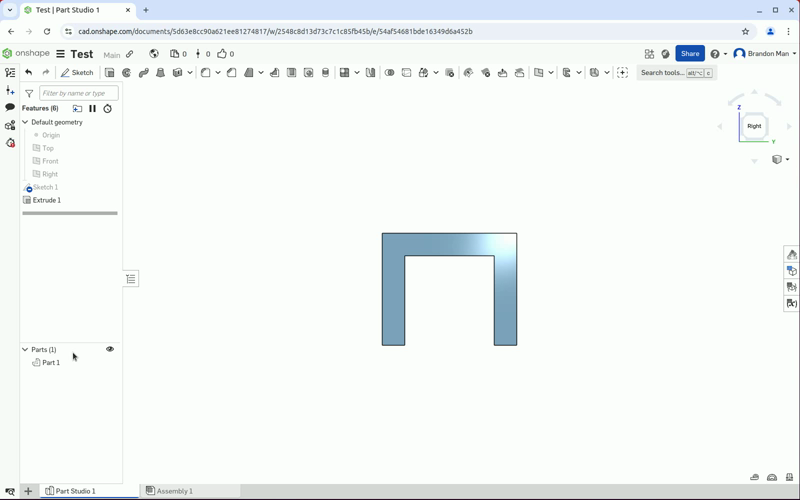
key(shift+p)
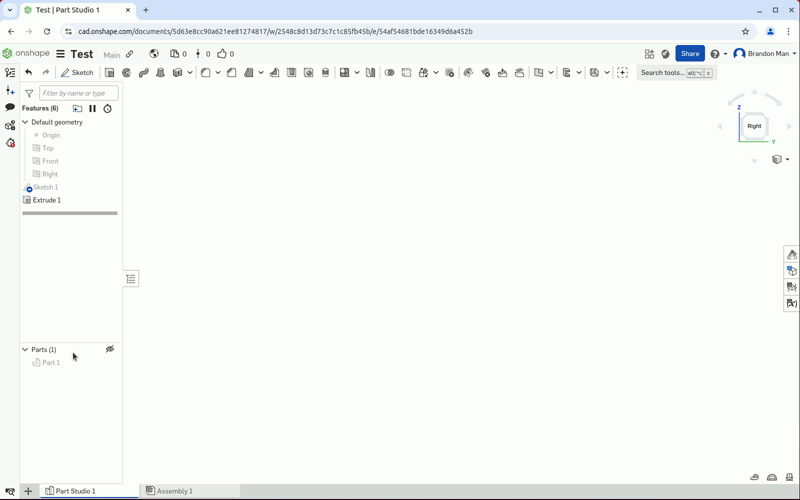
key(space)
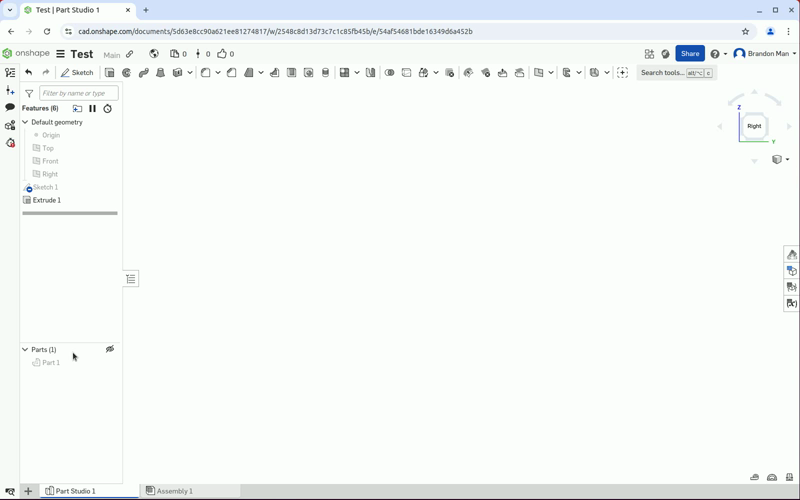
key_down(shift)
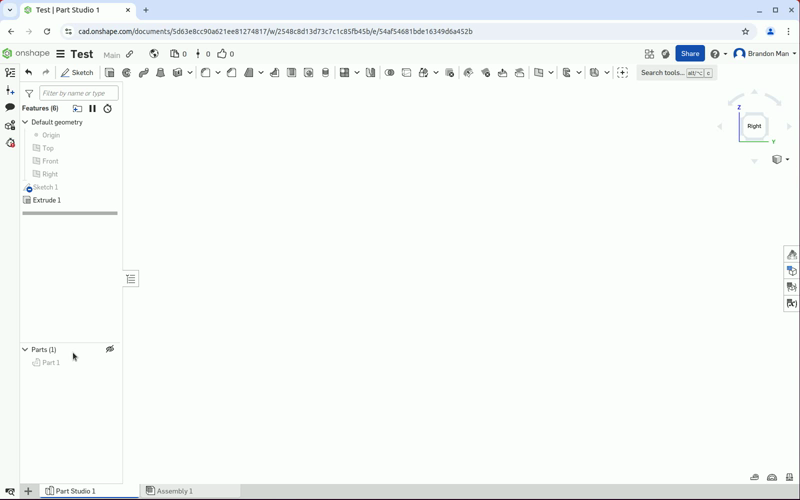
key(right)
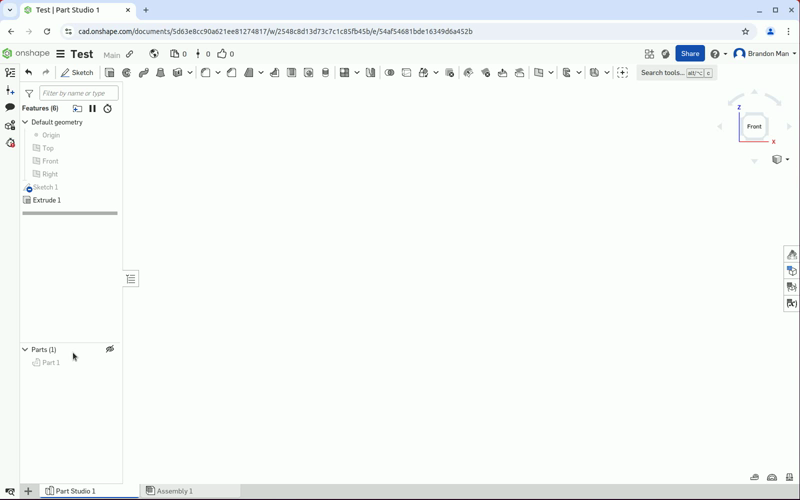
key_up(shift)
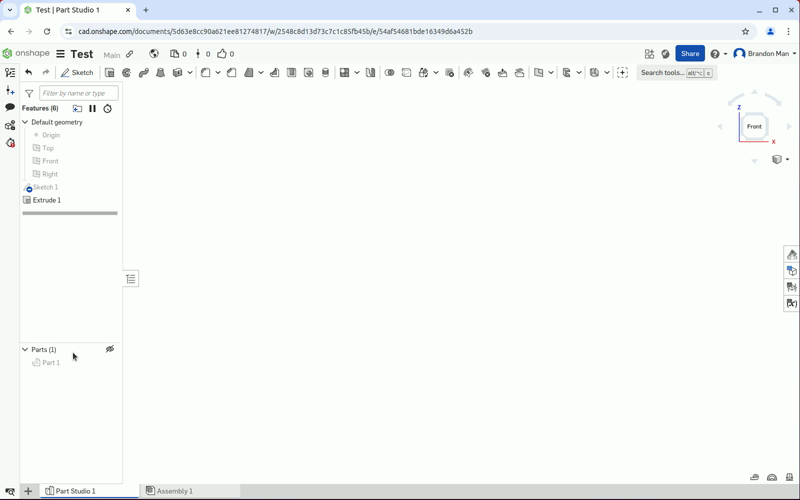
mouse_move(73, 352)
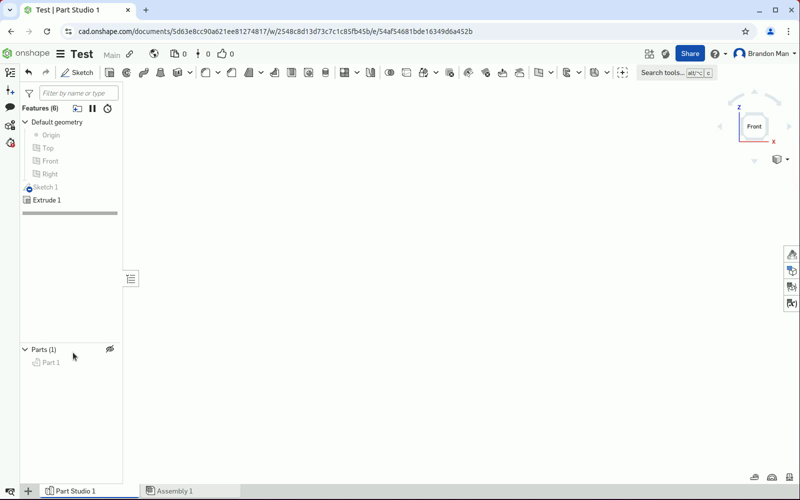
key(shift+y)
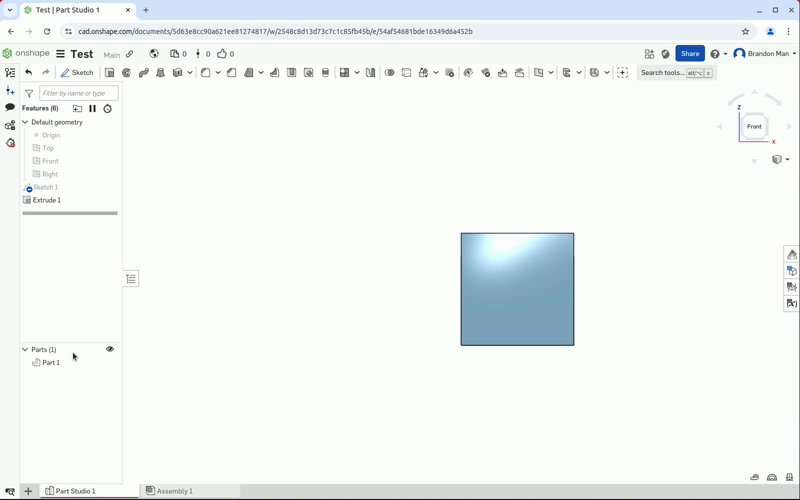
mouse_move(541, 75)
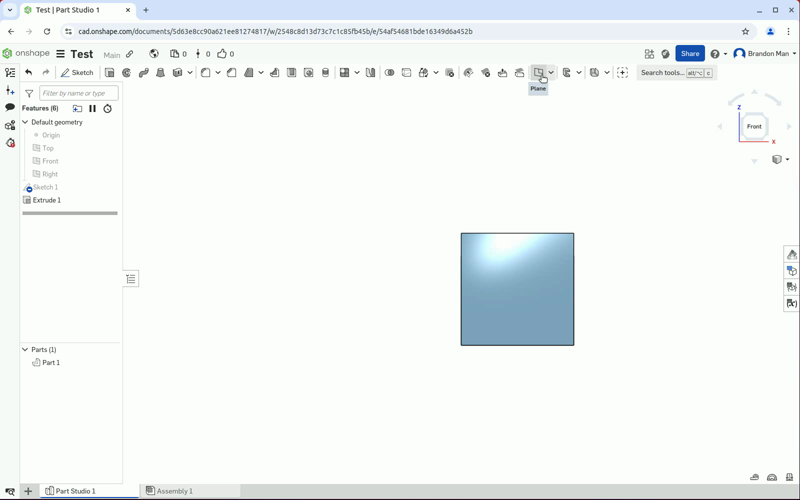
click(541, 75)
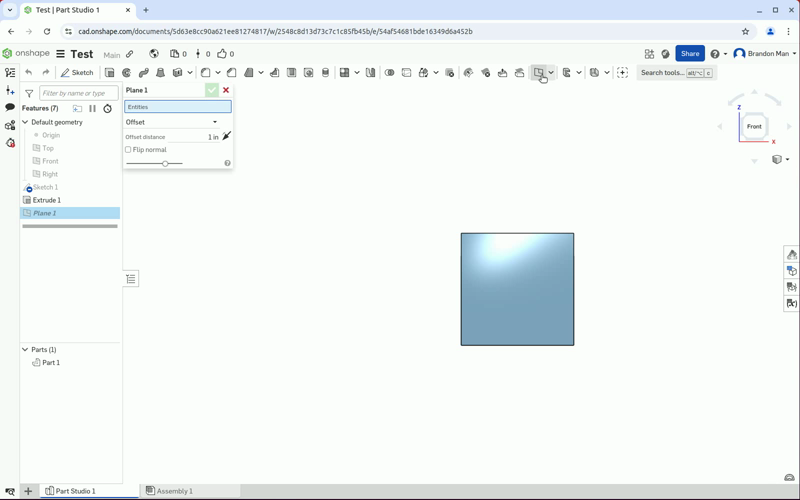
mouse_move(73, 163)
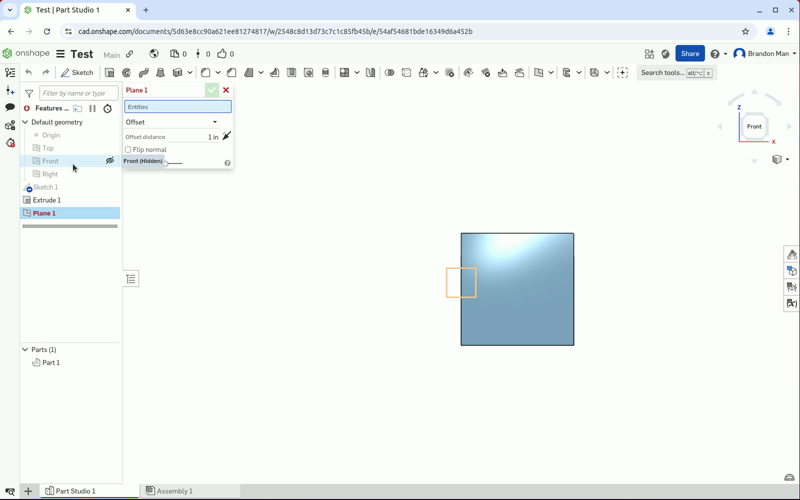
click(73, 163)
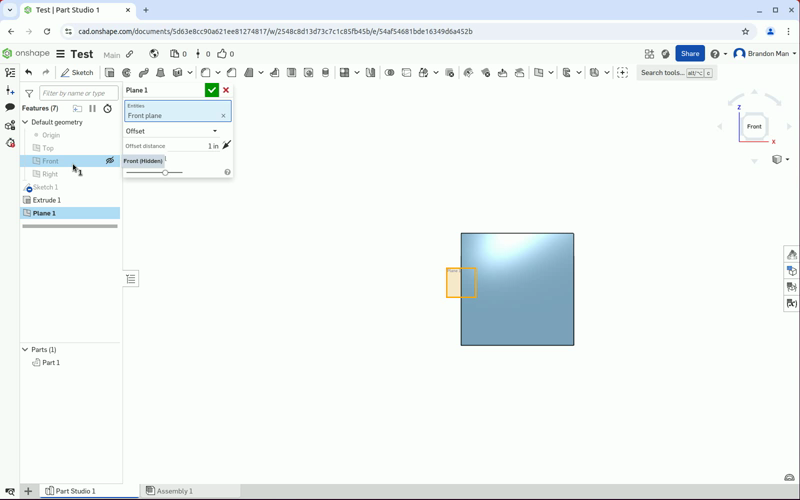
key(tab, 2)
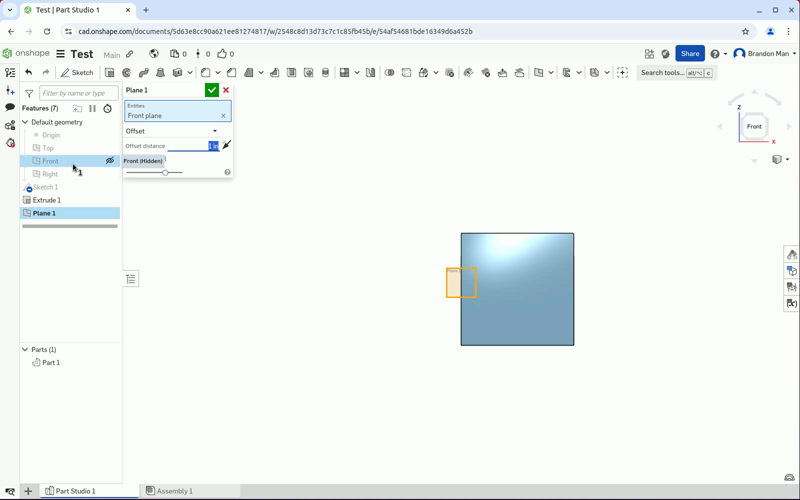
text(16.114)
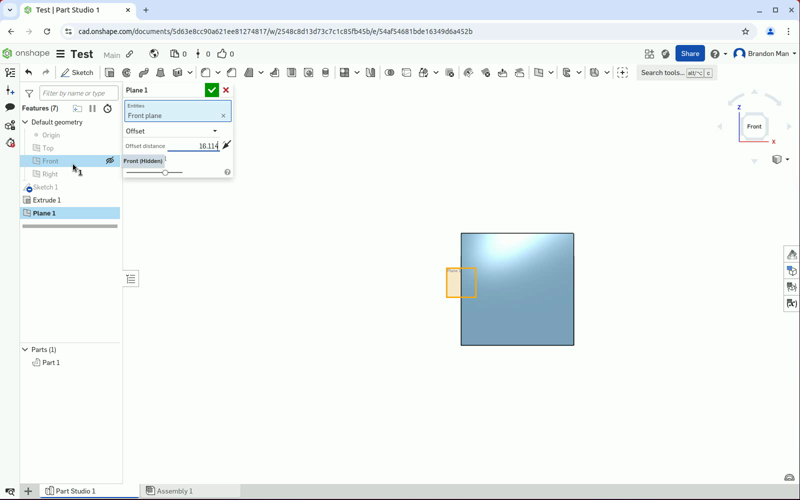
key(enter, 2)
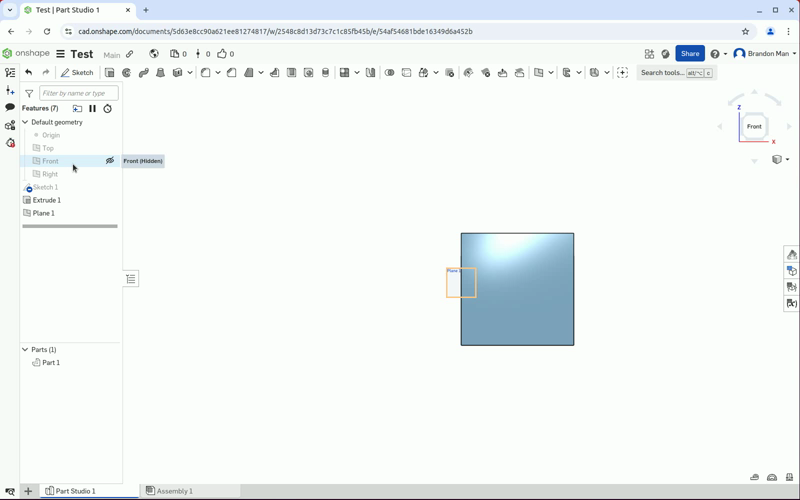
key(shift+s)
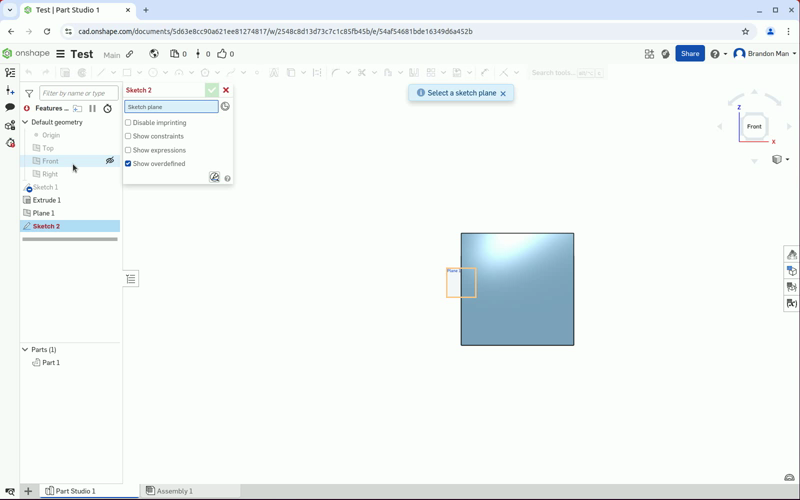
mouse_move(73, 215)
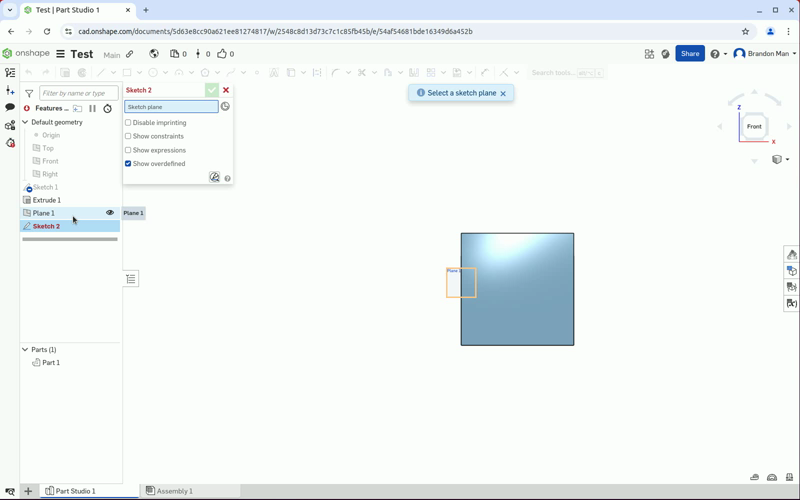
click(73, 215)
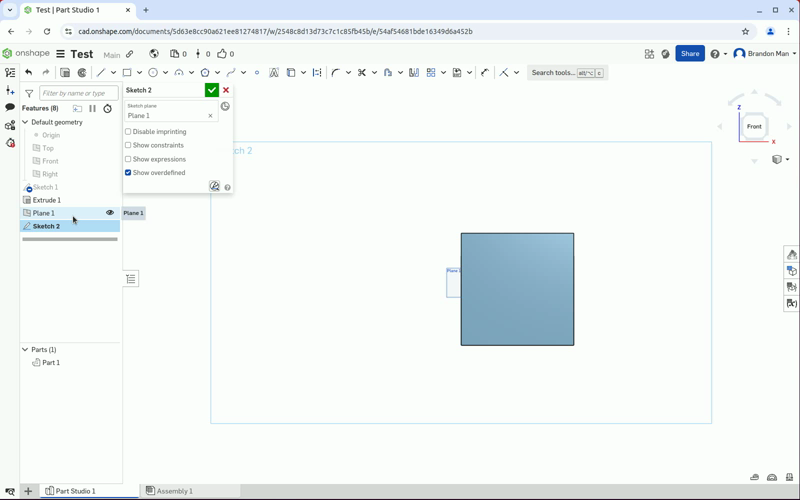
mouse_move(73, 352)
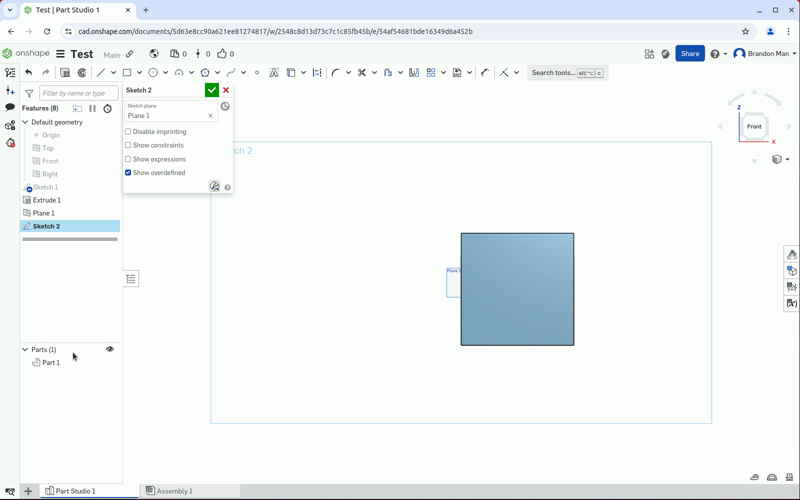
key(y)
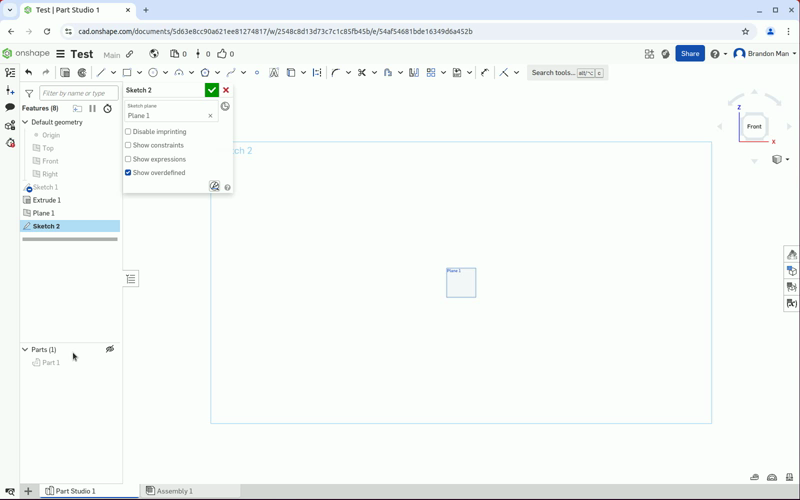
key(c)
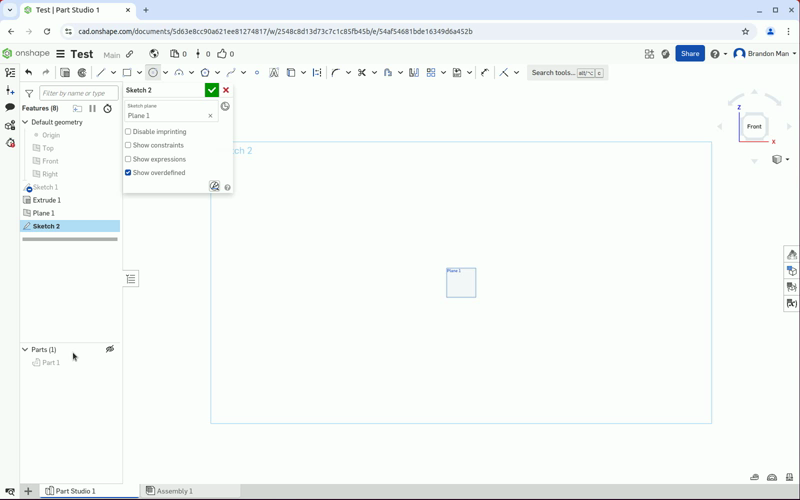
key_down(shift)
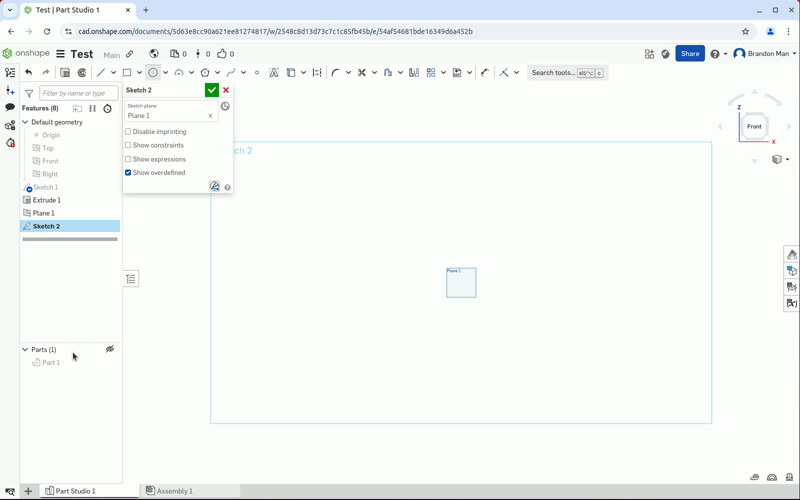
mouse_move(518, 306)
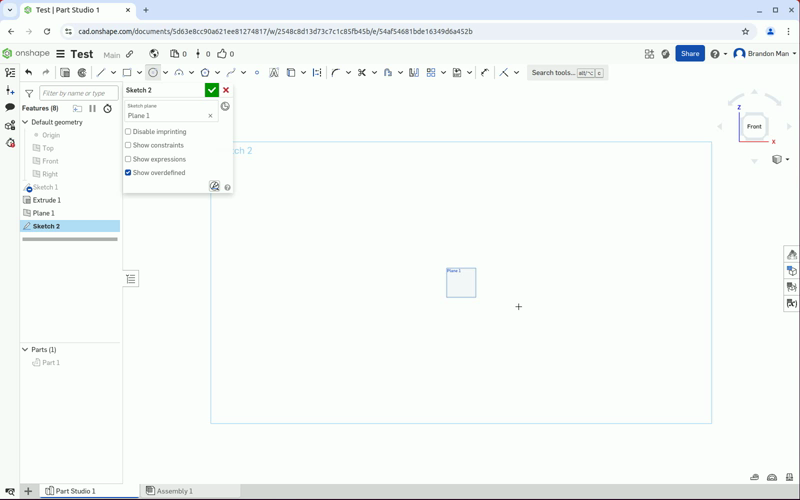
click(518, 306)
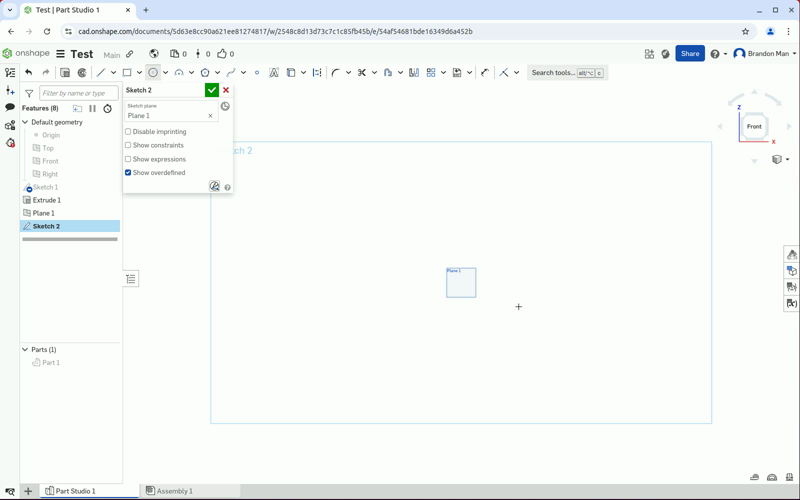
key_up(shift)
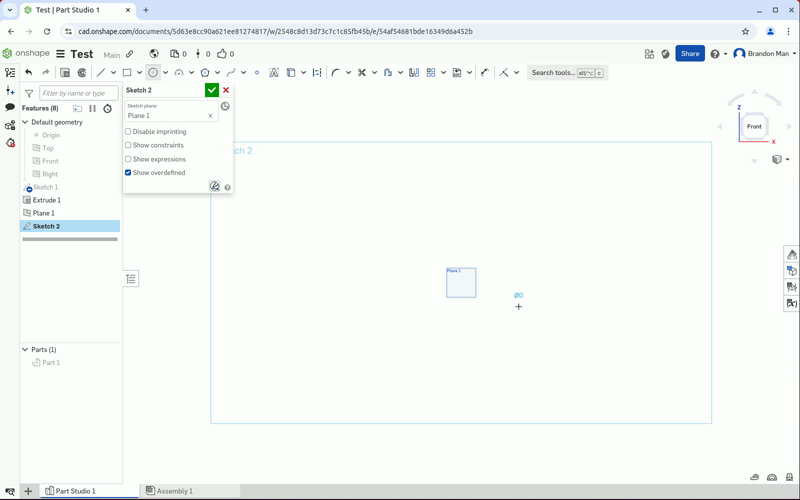
mouse_move(541, 306)
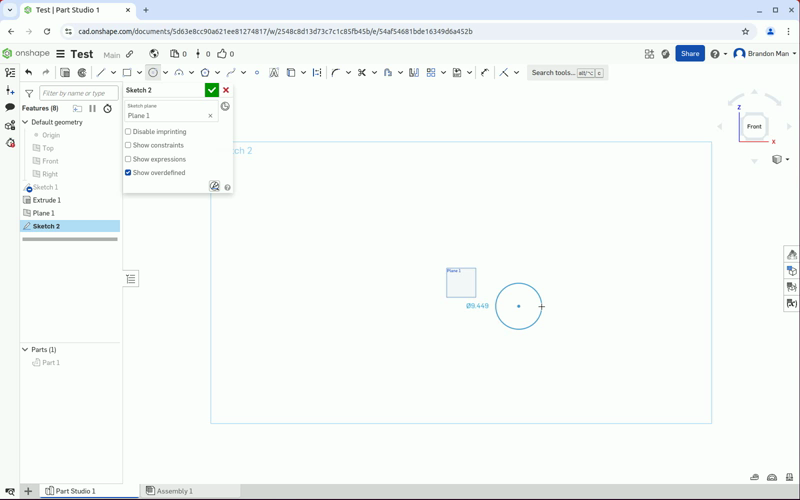
click(541, 306)
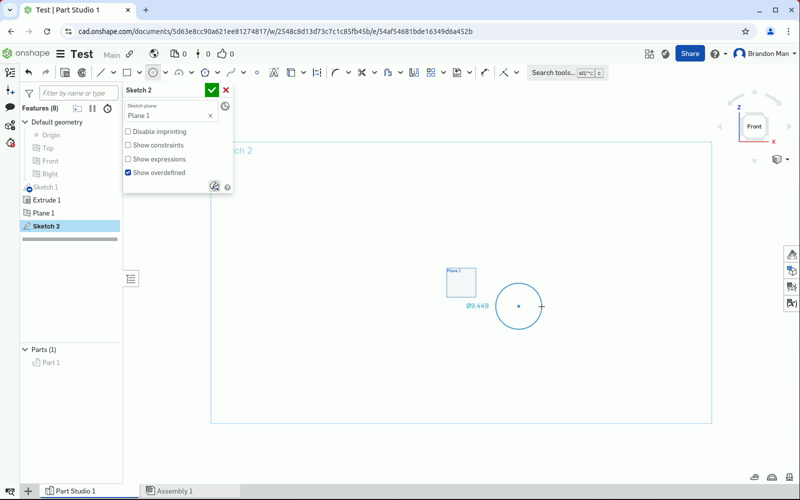
key(esc)
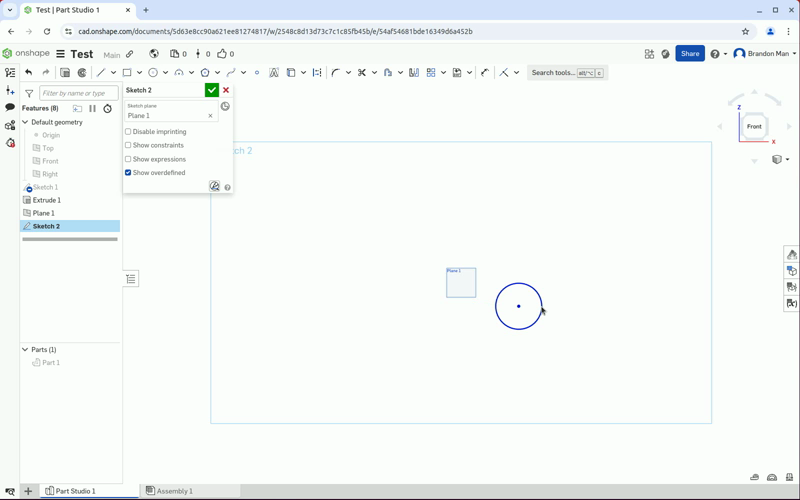
mouse_move(527, 306)
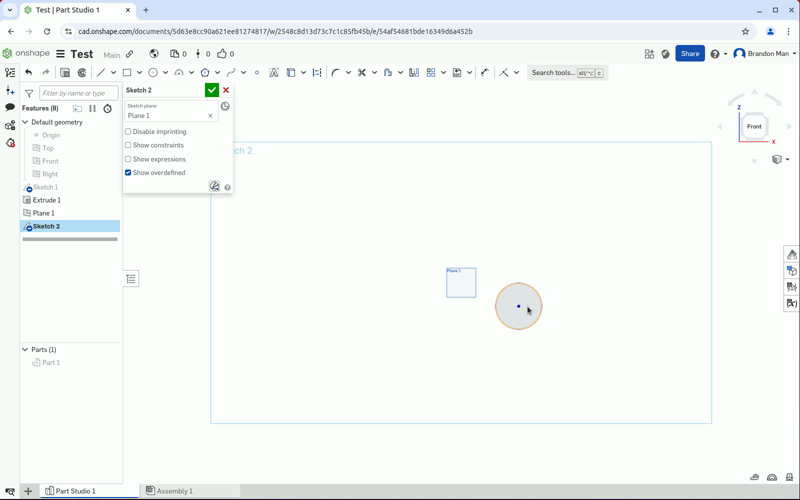
scroll(6)
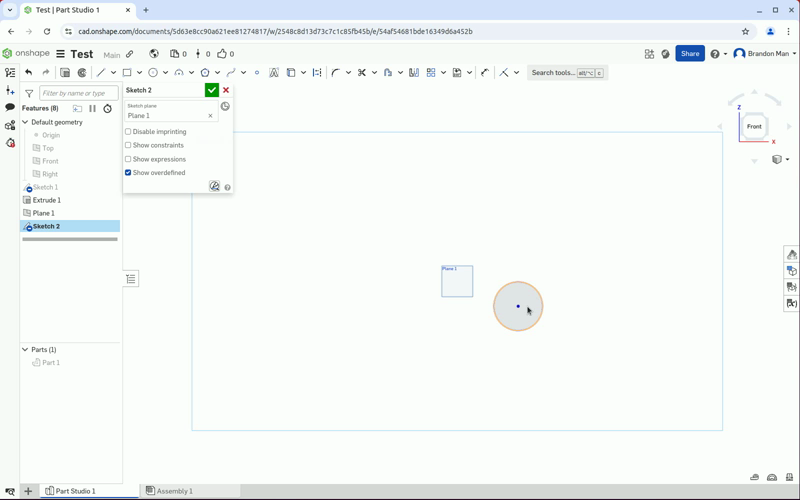
scroll(6)
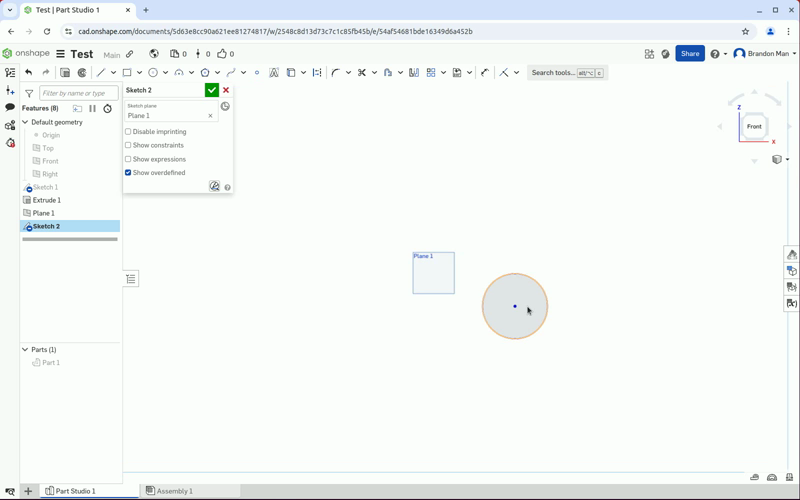
scroll(6)
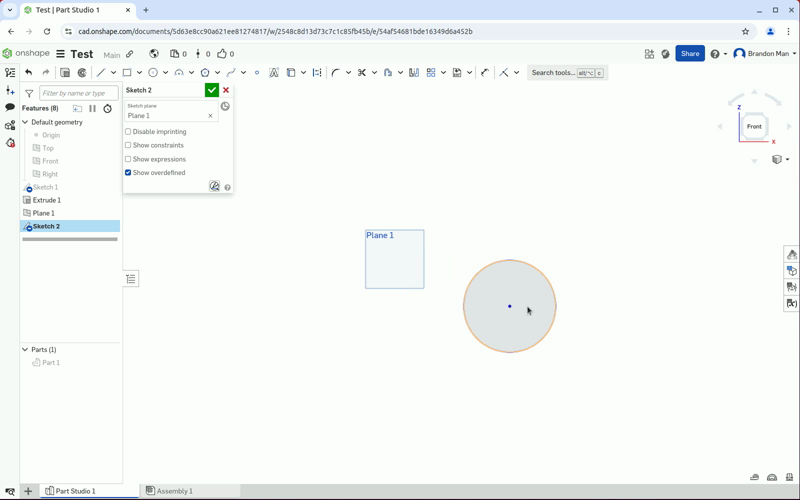
scroll(6)
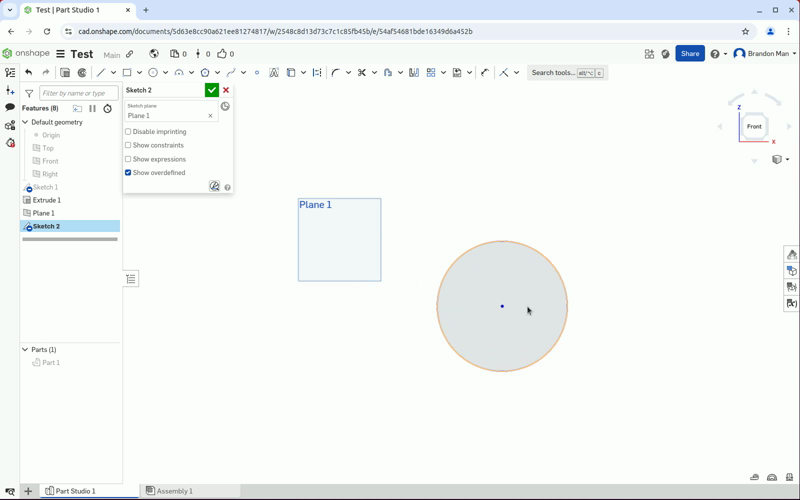
scroll(6)
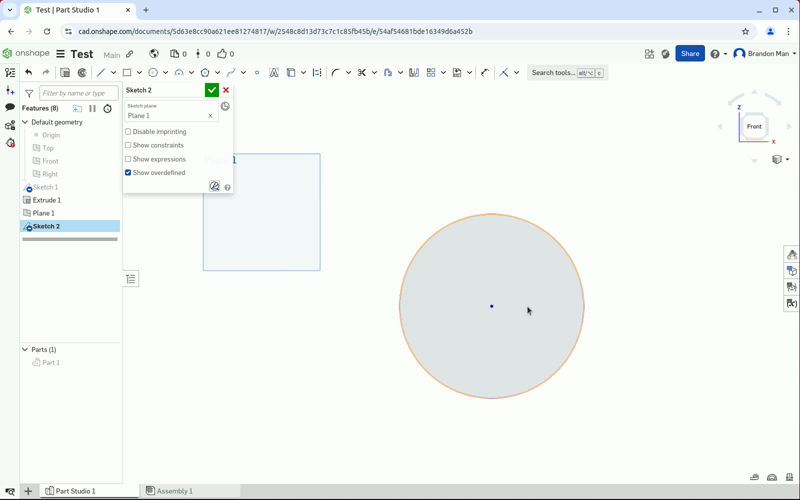
scroll(6)
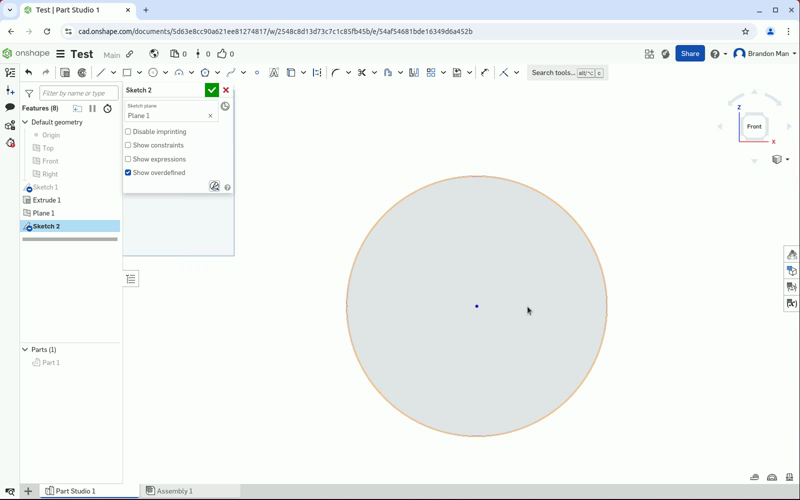
scroll(6)
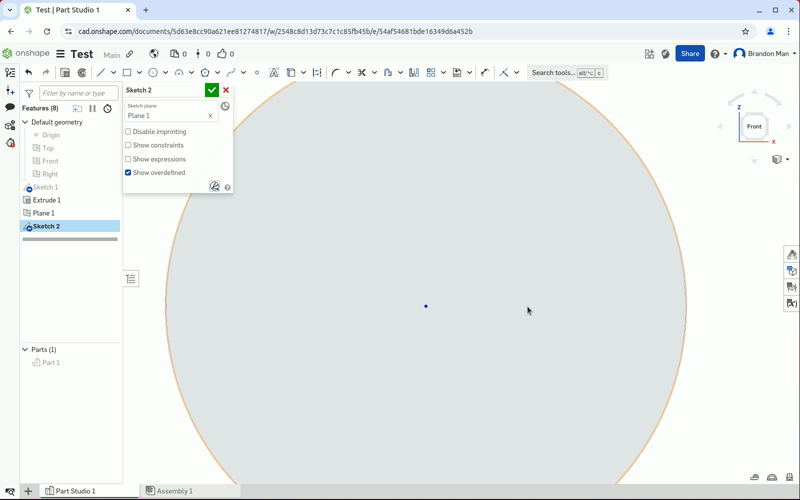
click(527, 306)
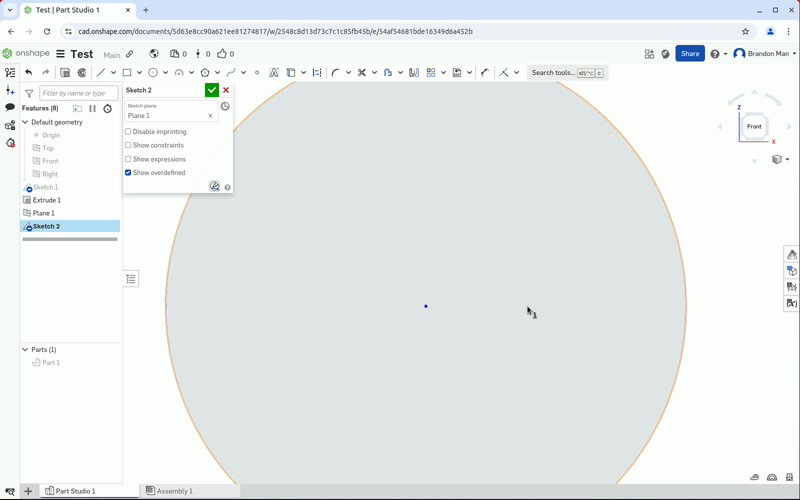
scroll(-6)
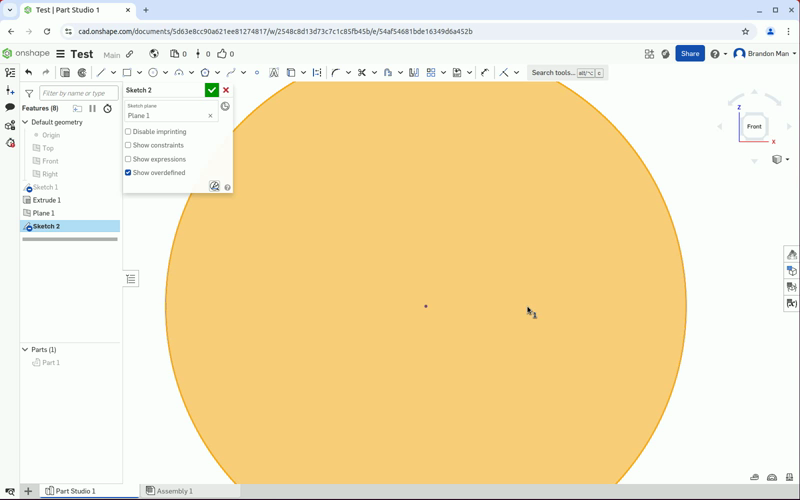
scroll(-6)
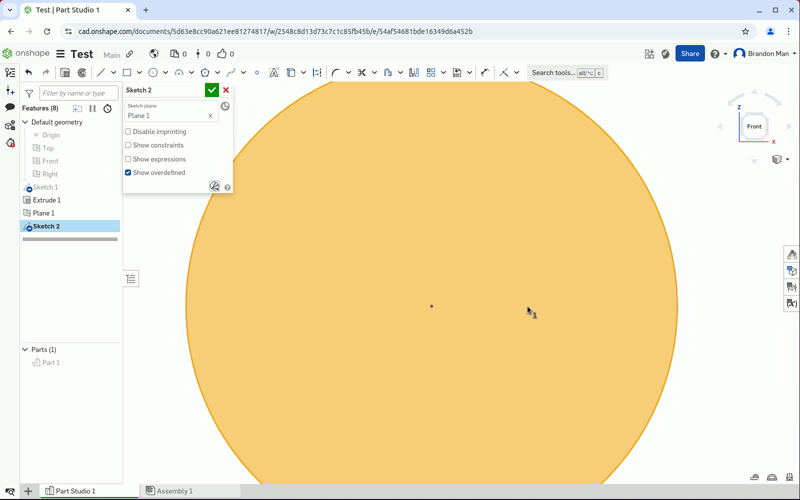
scroll(-6)
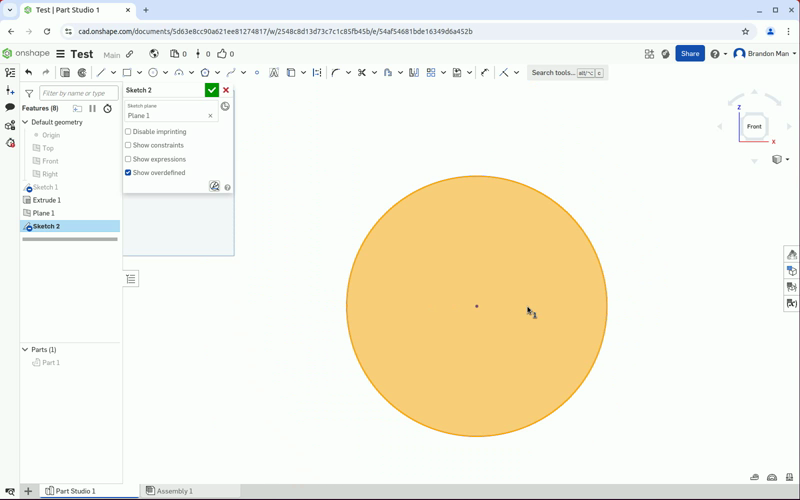
scroll(-6)
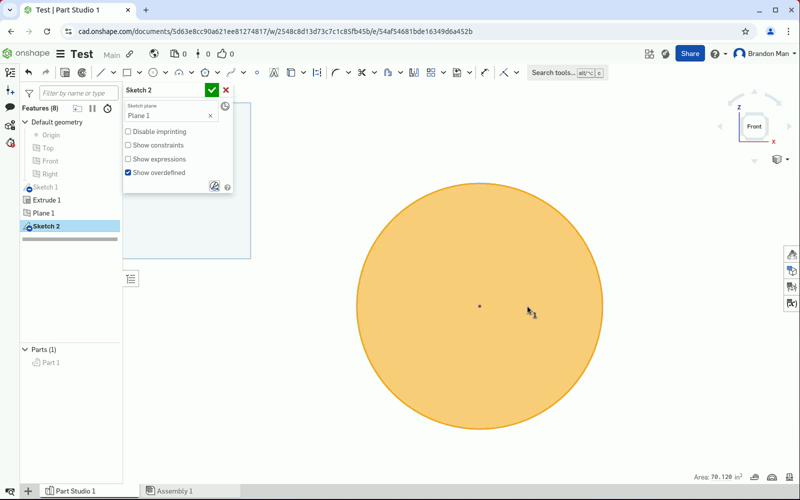
scroll(-6)
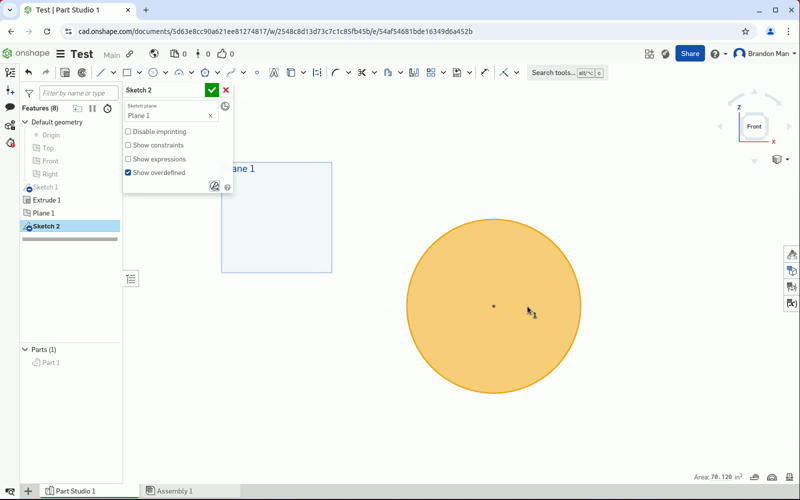
scroll(-6)
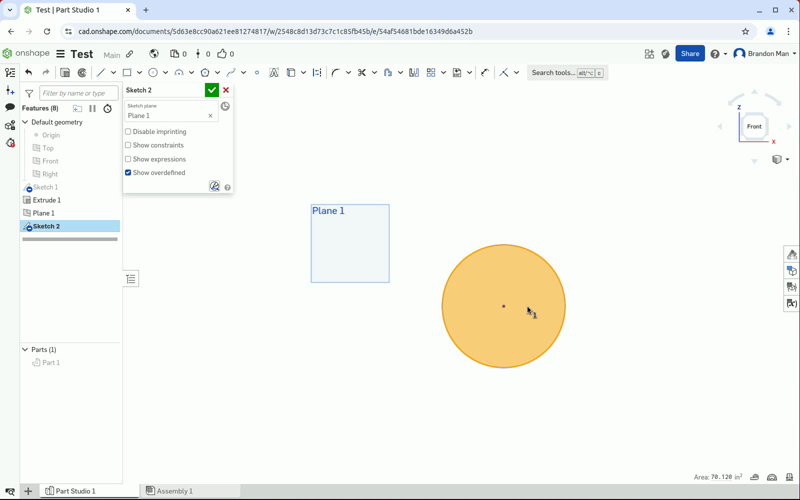
scroll(-6)
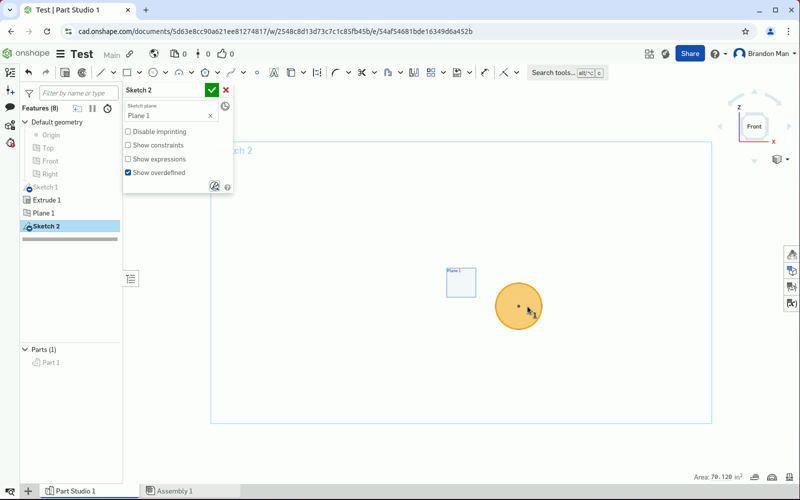
mouse_move(73, 352)
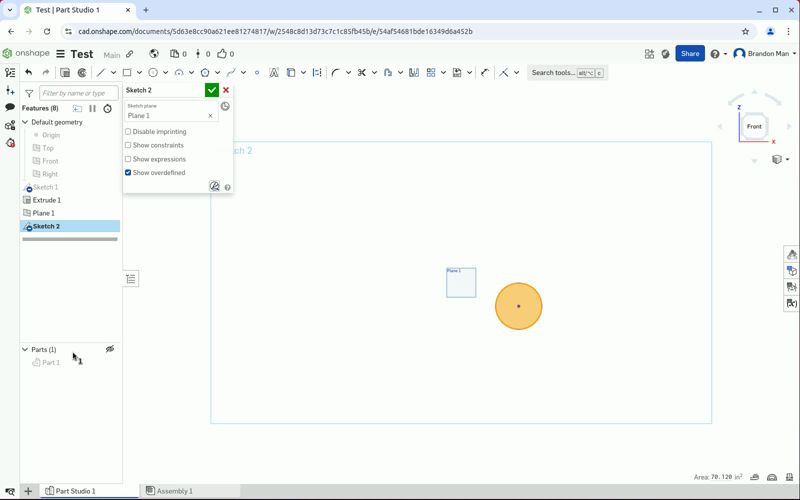
key(shift+y)
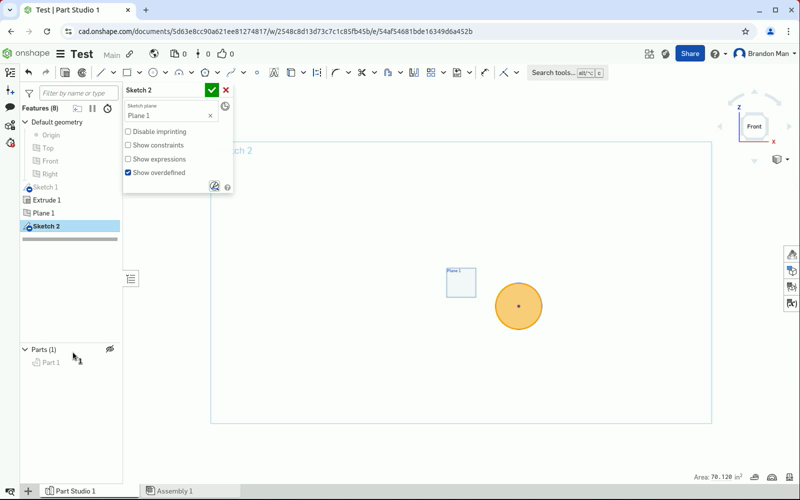
key(shift+e)
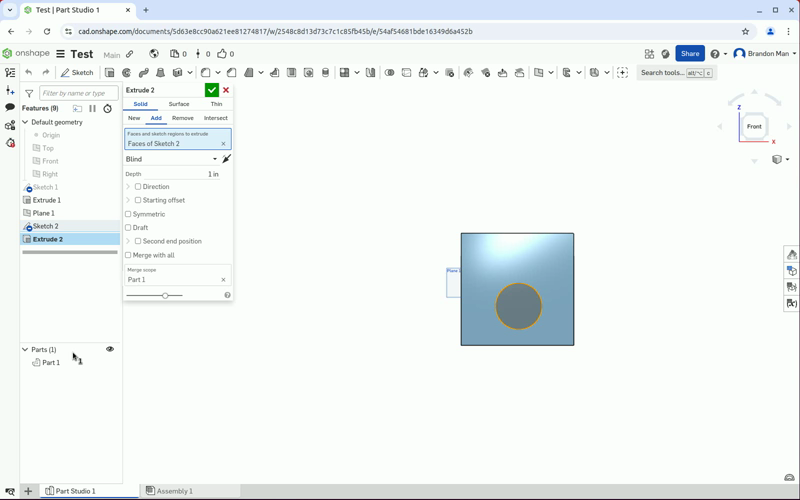
mouse_move(143, 106)
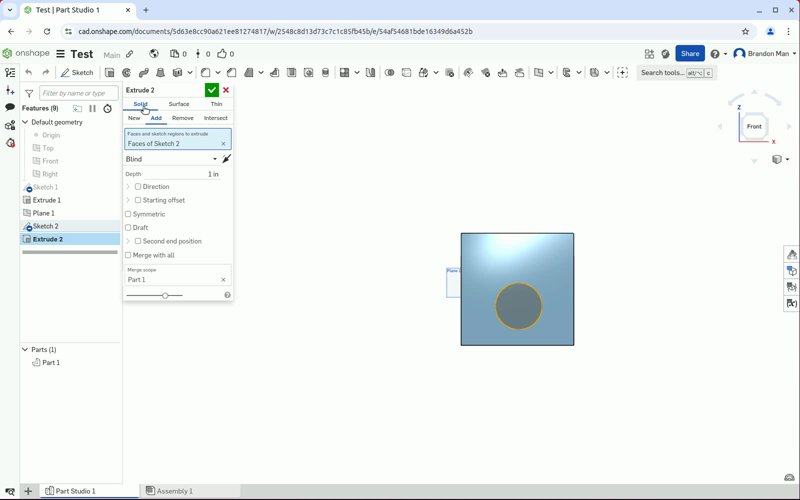
click(143, 106)
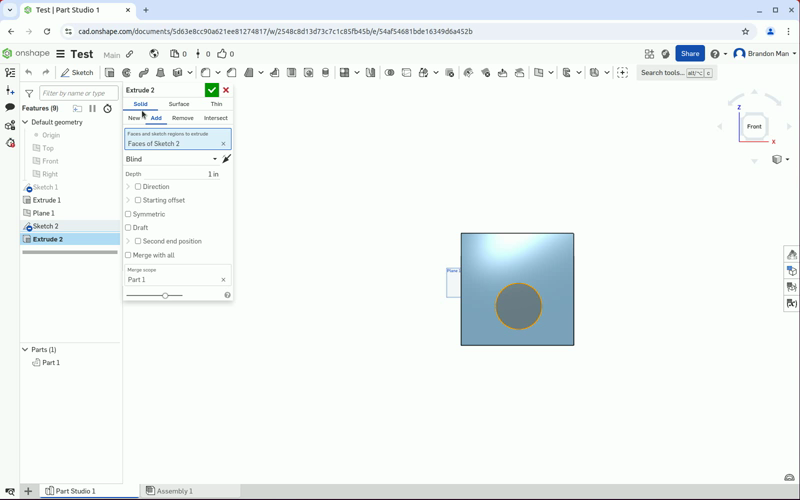
mouse_move(137, 120)
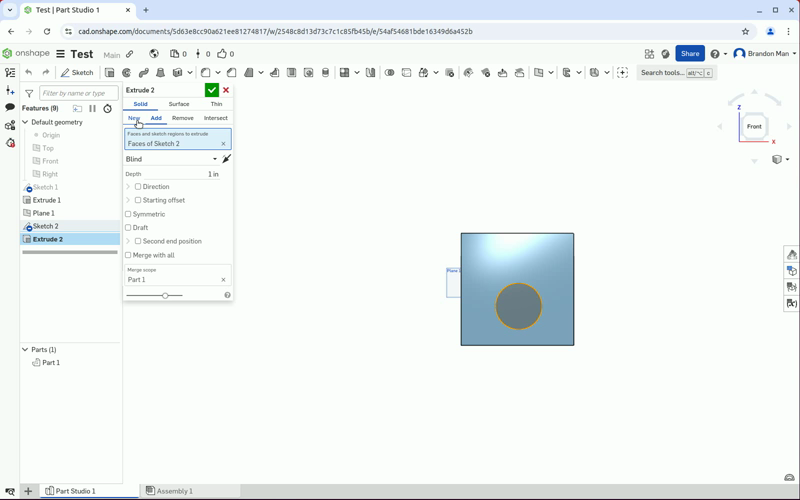
click(137, 120)
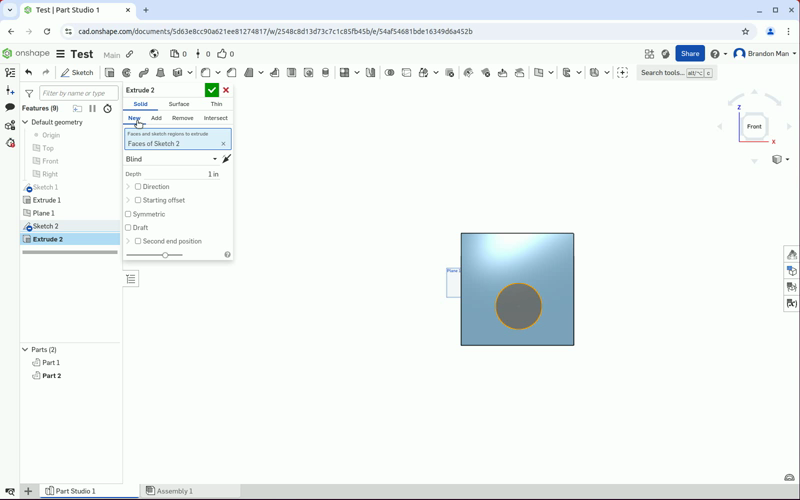
key(tab, 4)
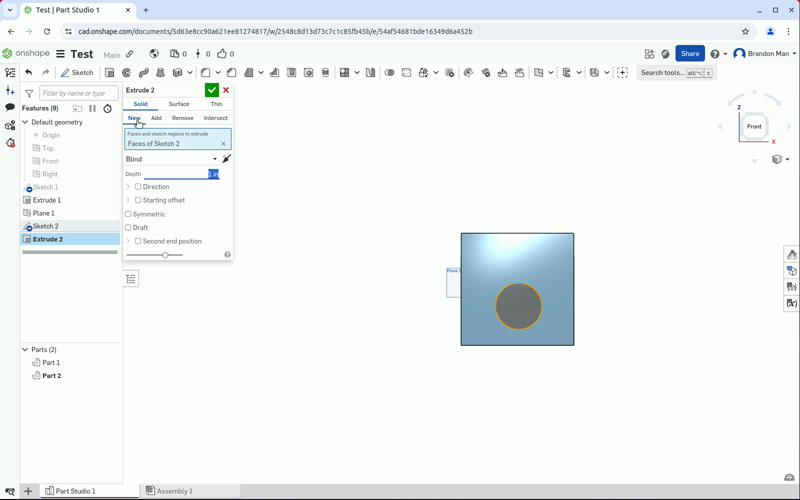
text(-27.682)
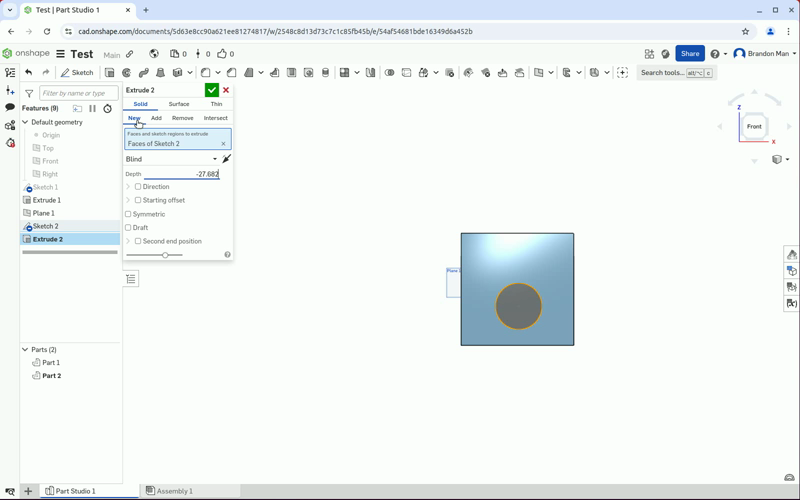
key(enter)
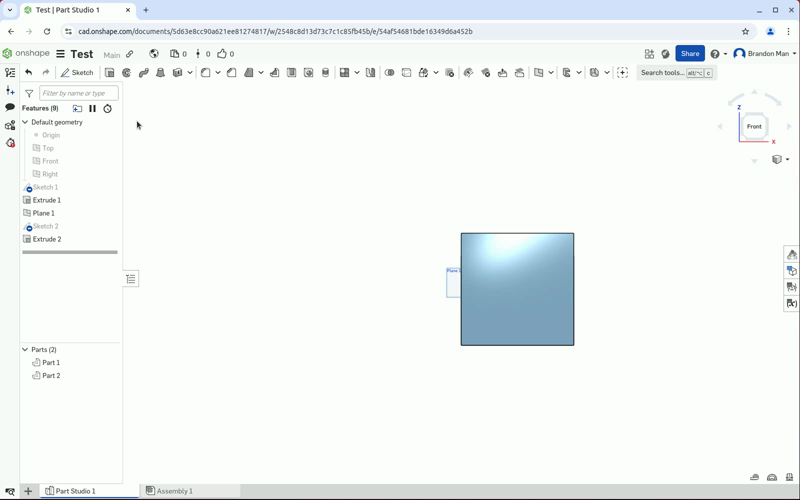
key(shift+h)
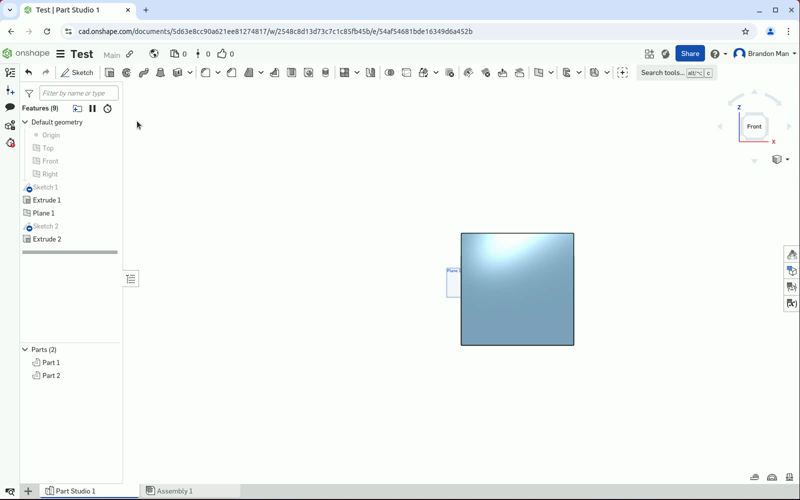
key(shift+h)
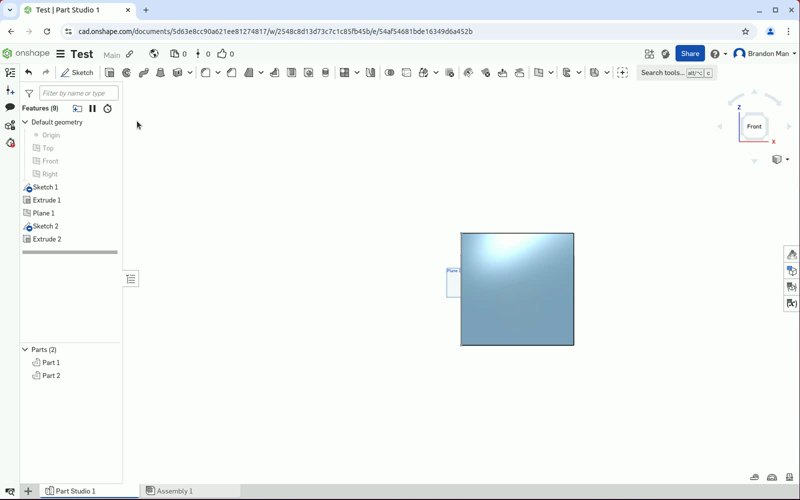
key(shift+7)
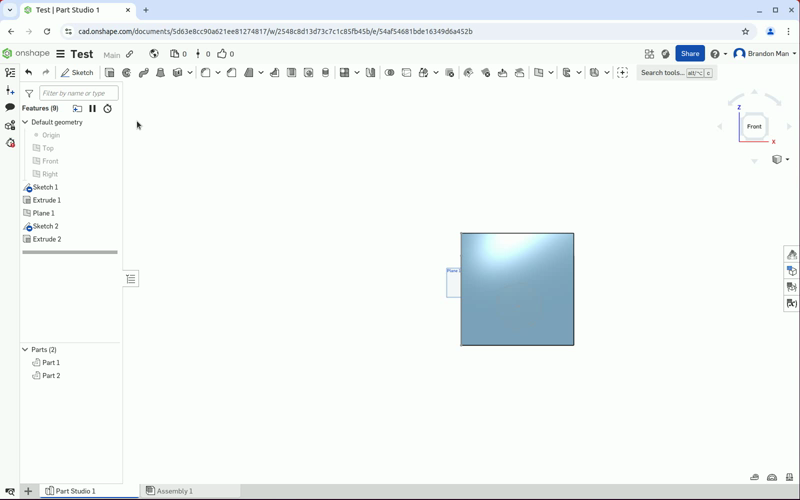
key(left, 2)
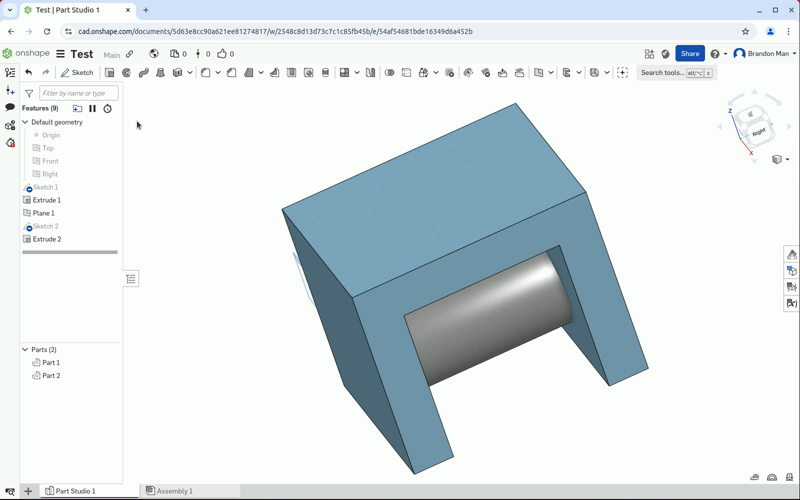
key(down, 2)
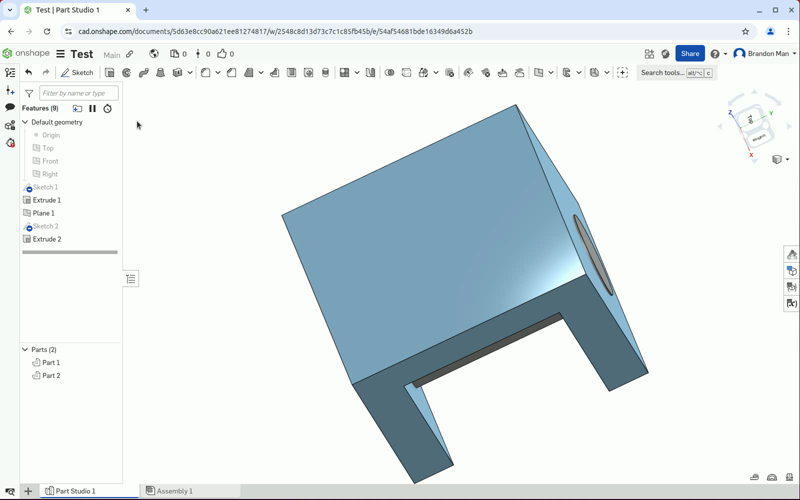
key(up, 2)
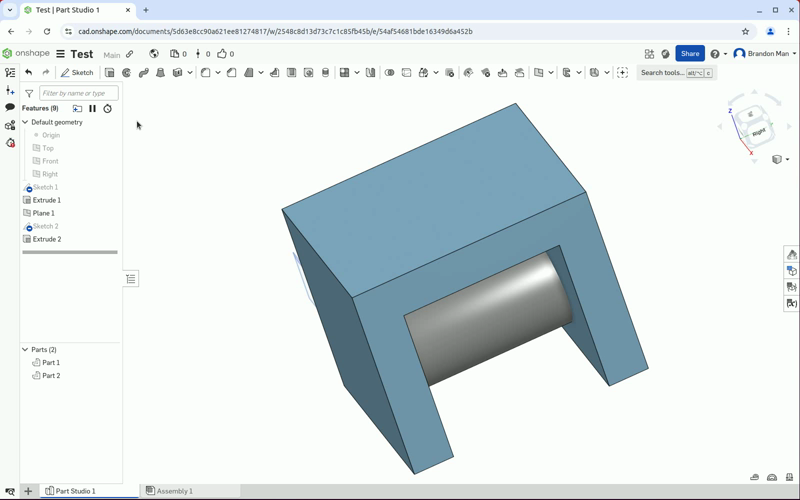
key(right, 2)
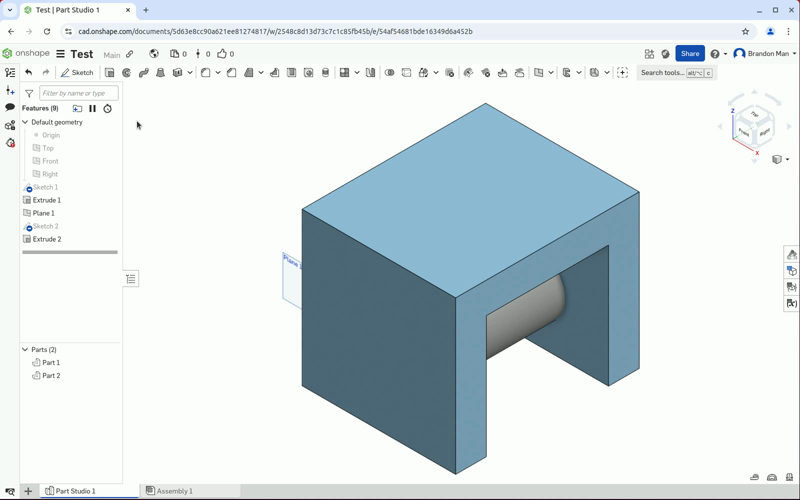
mouse_move(73, 189)
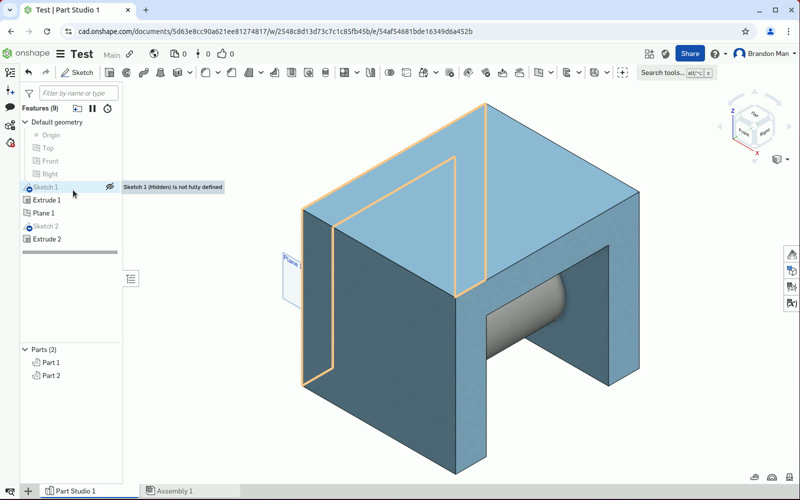
click(73, 189)